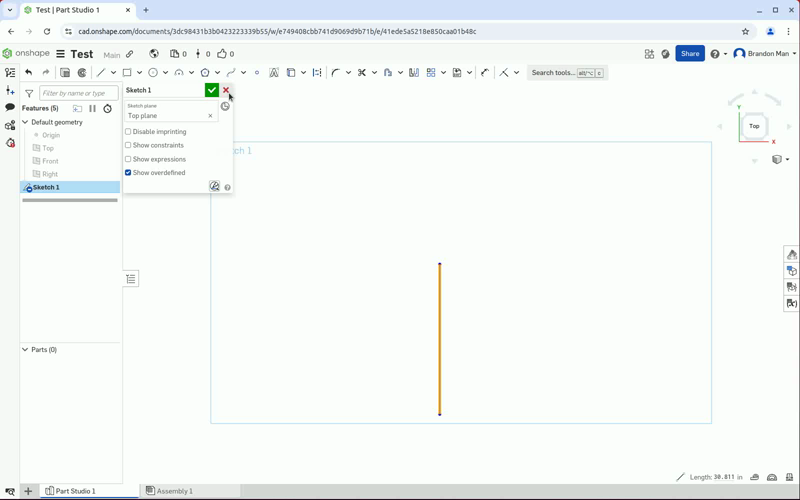
key(shift+h)
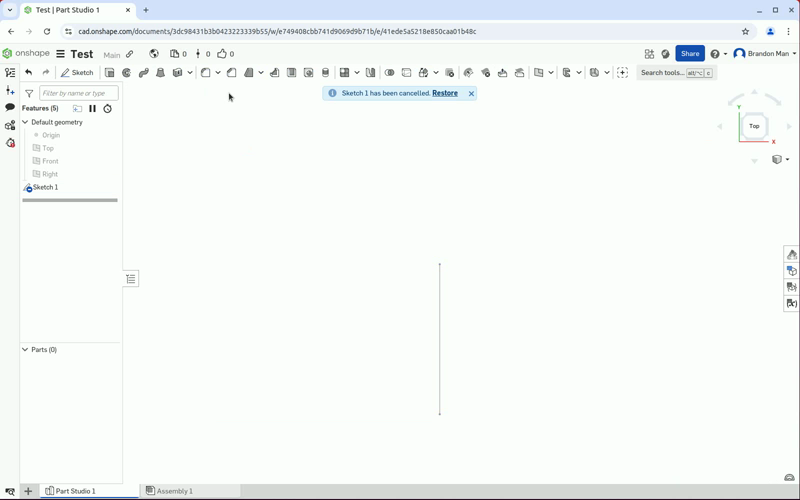
key(shift+s)
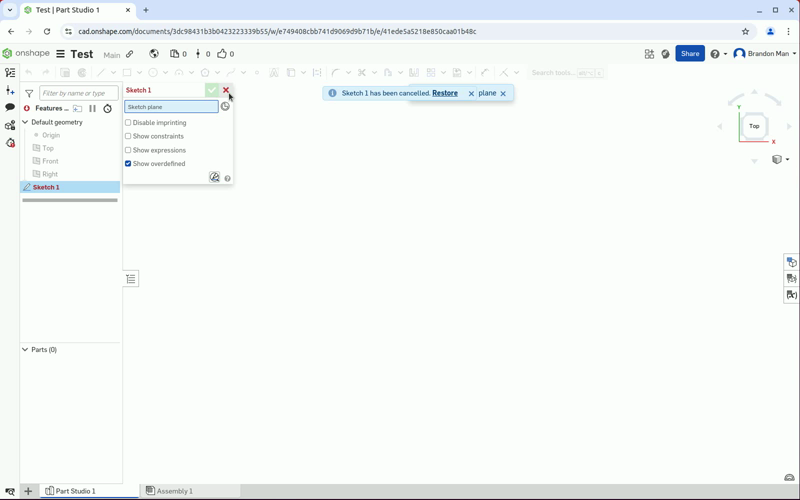
mouse_move(73, 150)
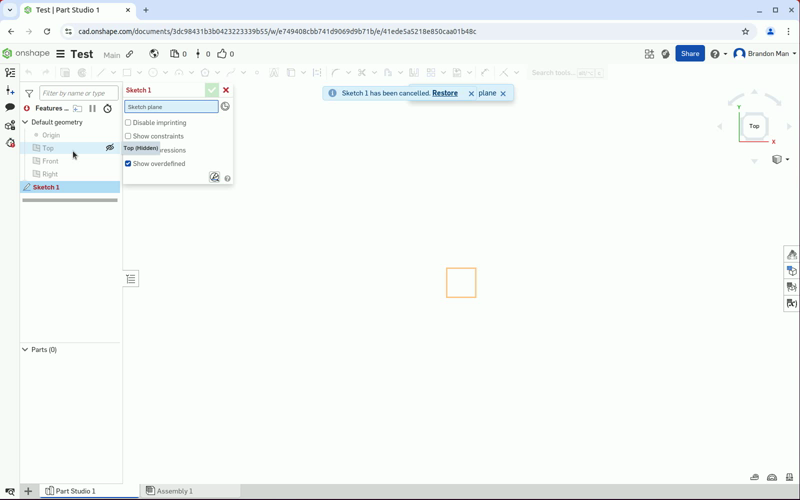
click(73, 150)
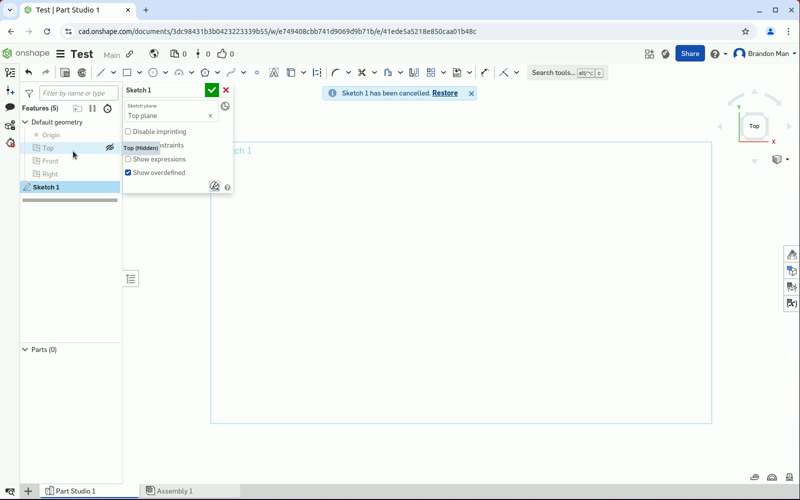
mouse_move(73, 352)
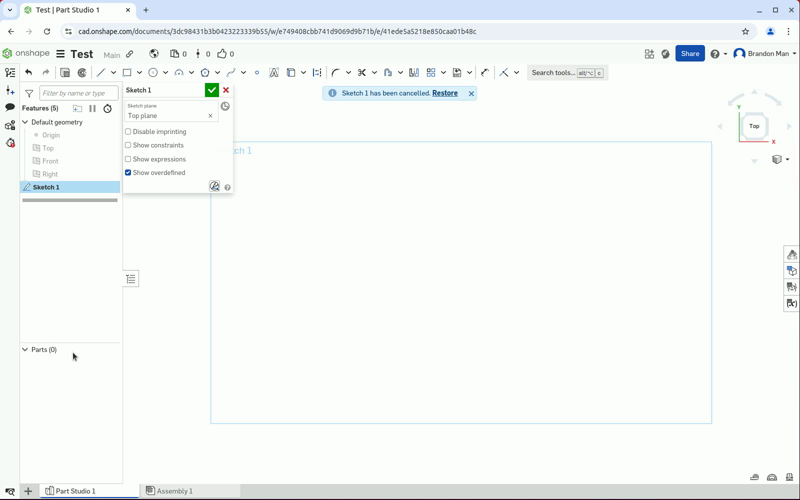
key(y)
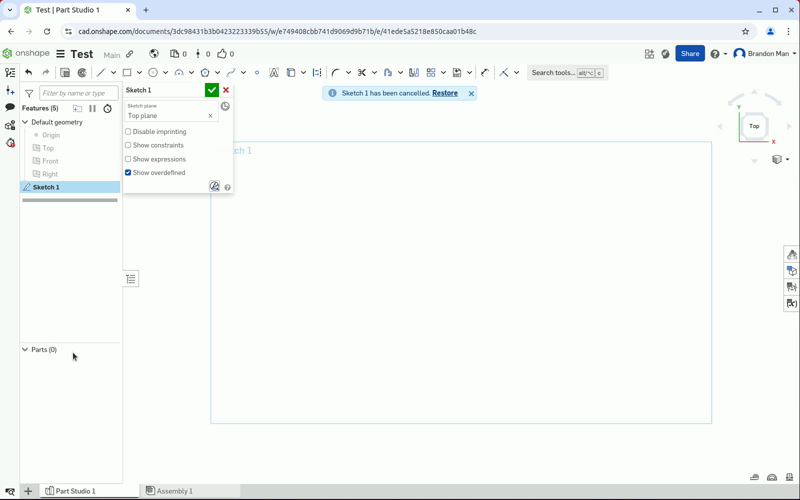
key(l)
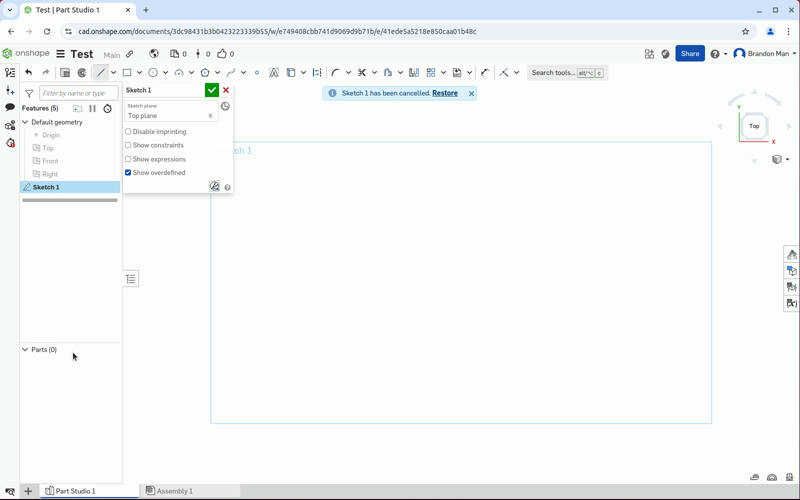
key_down(shift)
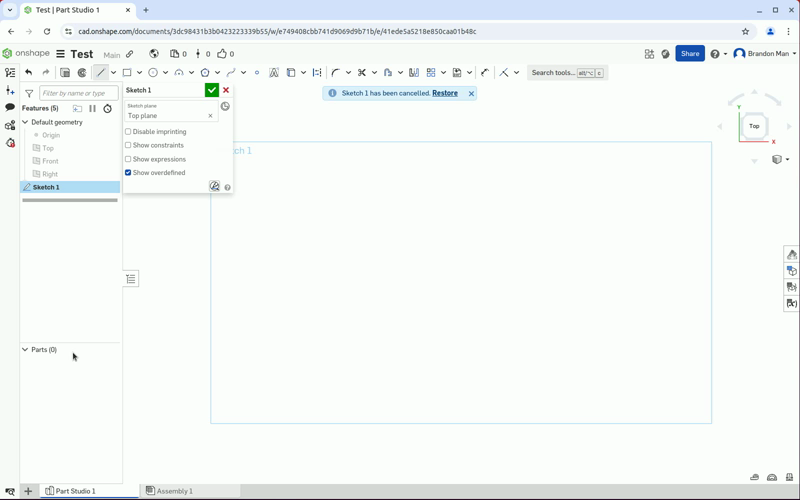
mouse_move(460, 282)
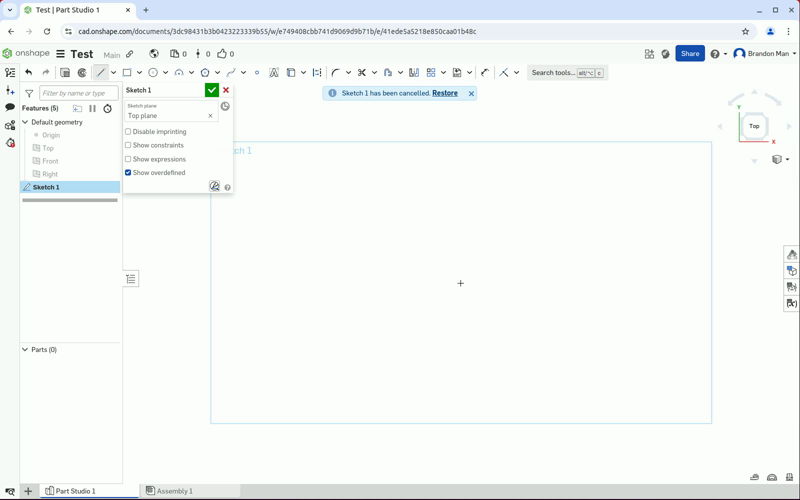
click(460, 282)
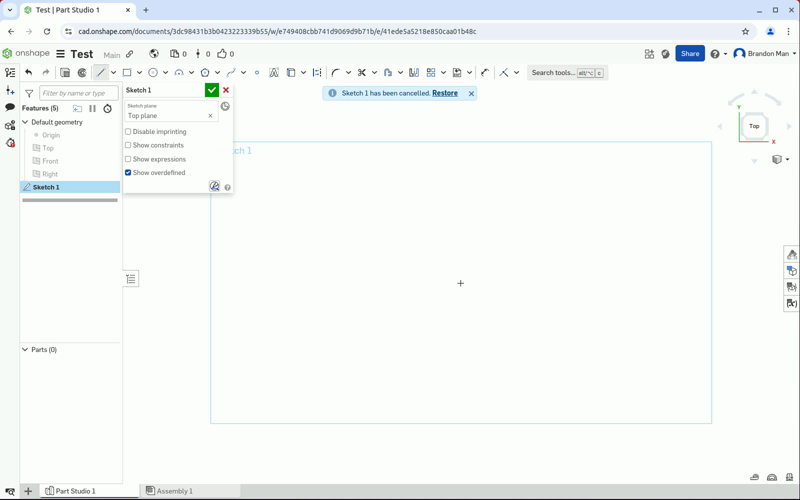
key_up(shift)
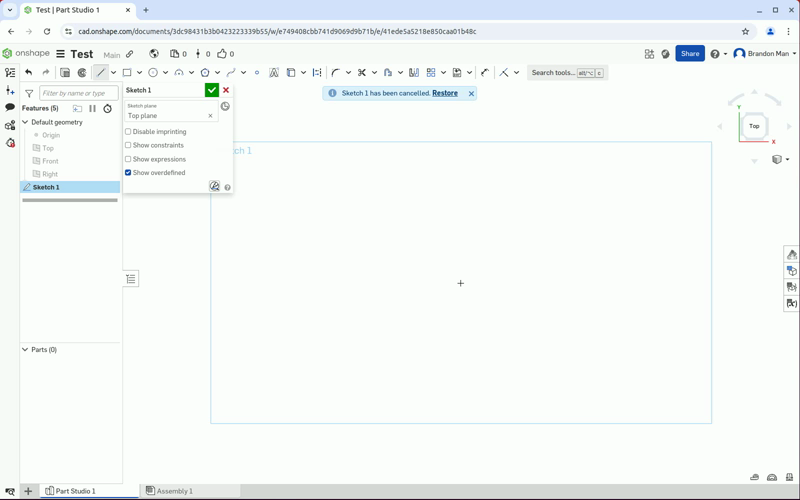
key_down(shift)
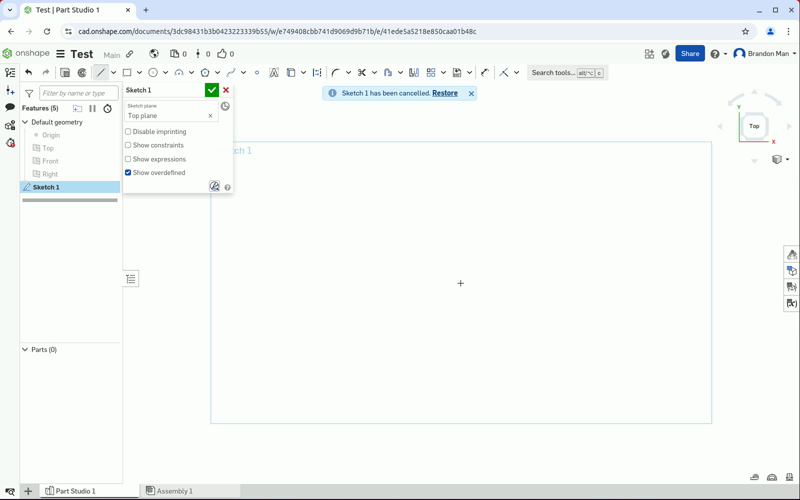
mouse_move(544, 282)
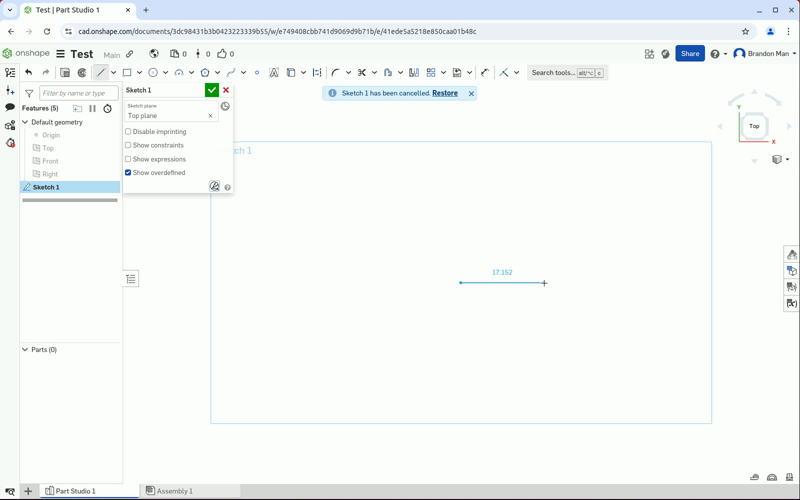
click(544, 282)
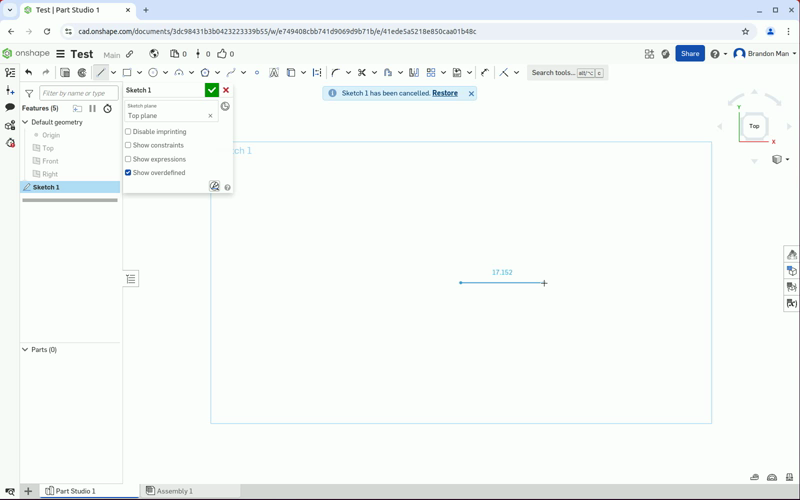
key_up(shift)
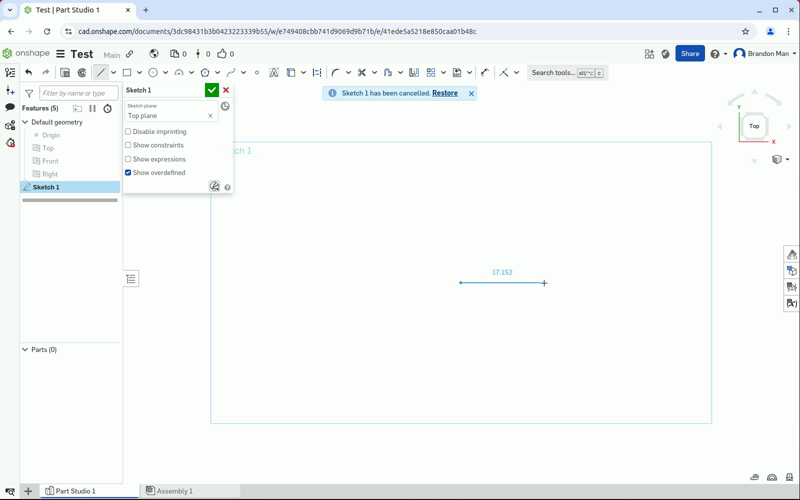
key_down(shift)
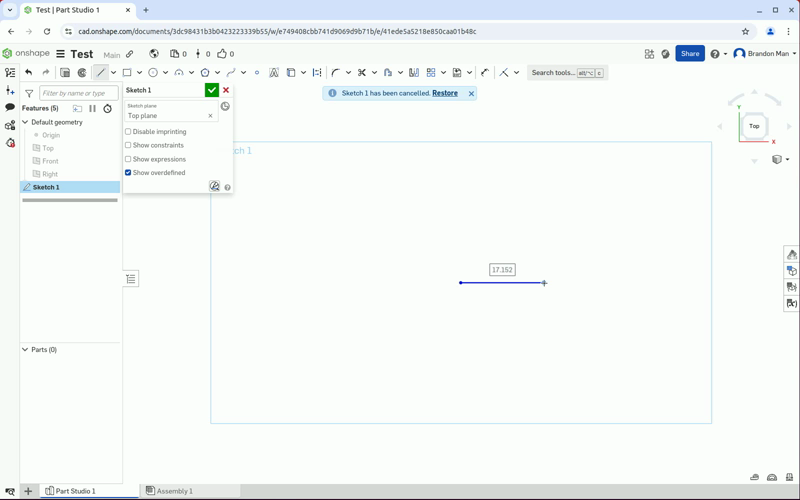
mouse_move(574, 282)
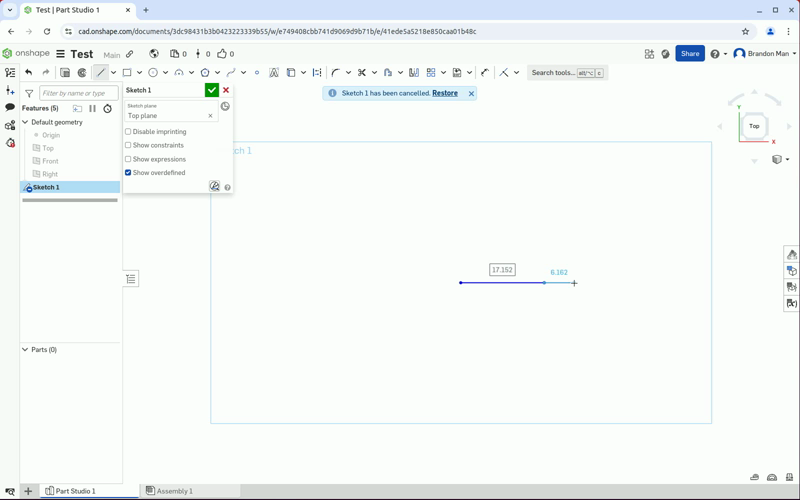
mouse_move(544, 227)
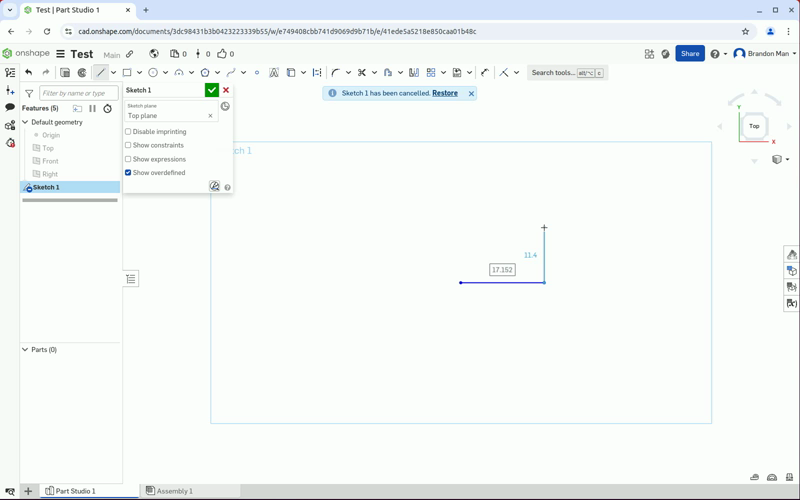
click(544, 227)
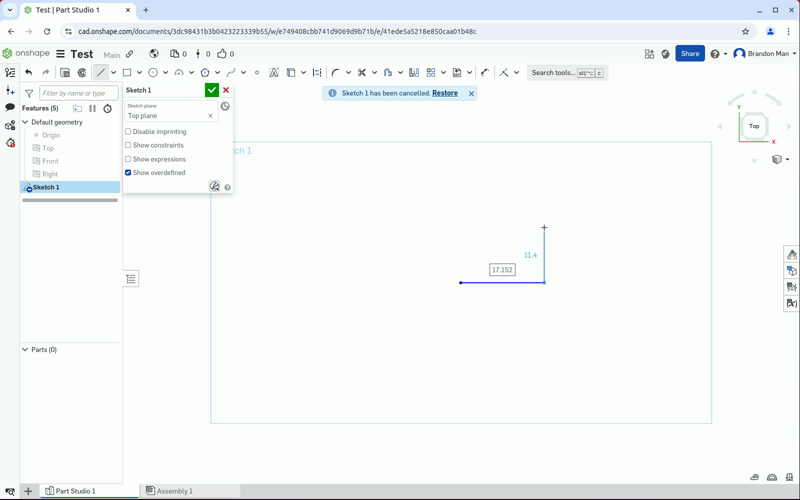
key_up(shift)
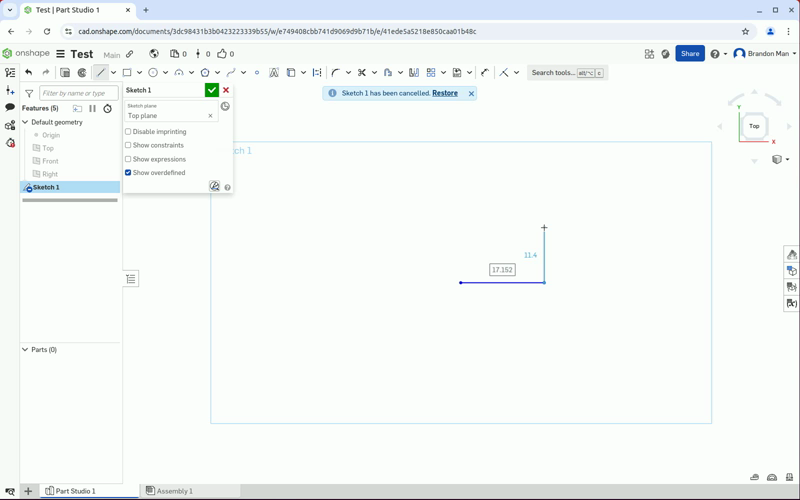
key_down(shift)
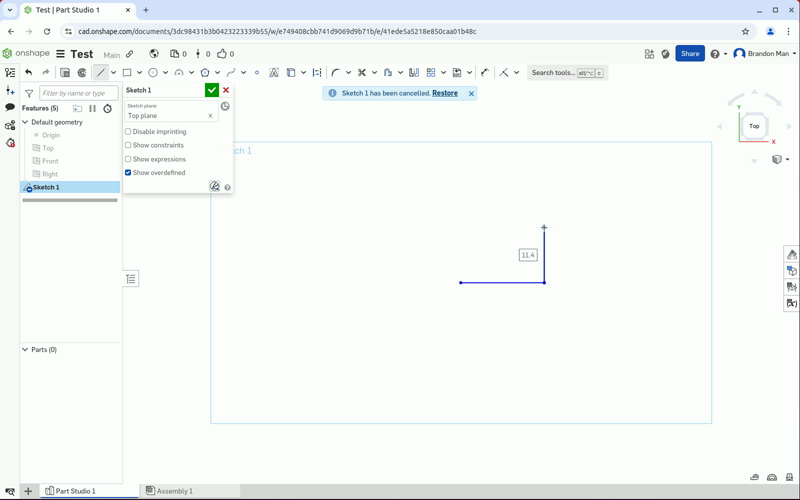
mouse_move(460, 282)
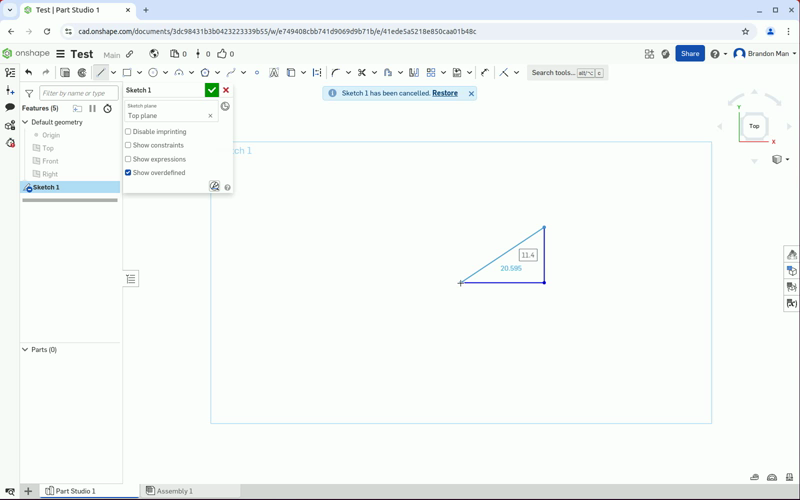
key_up(shift)
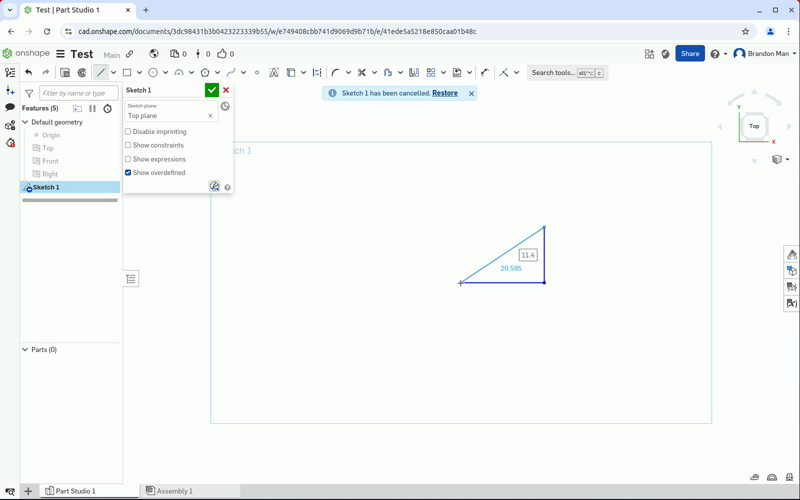
click(460, 282)
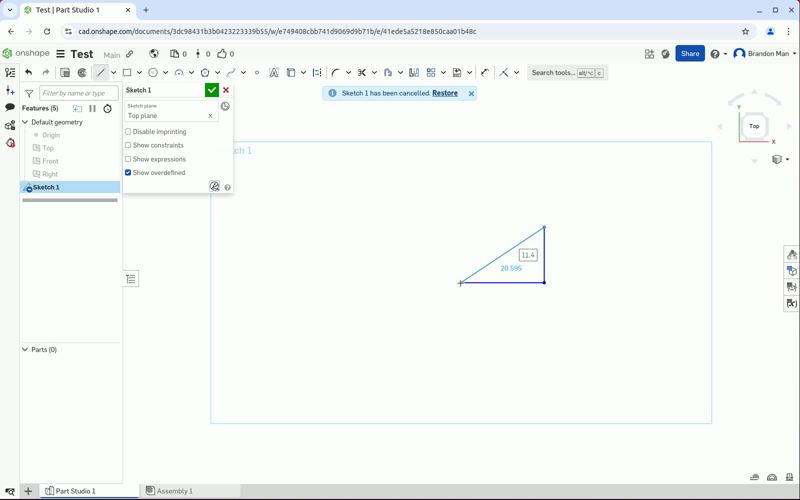
key(esc)
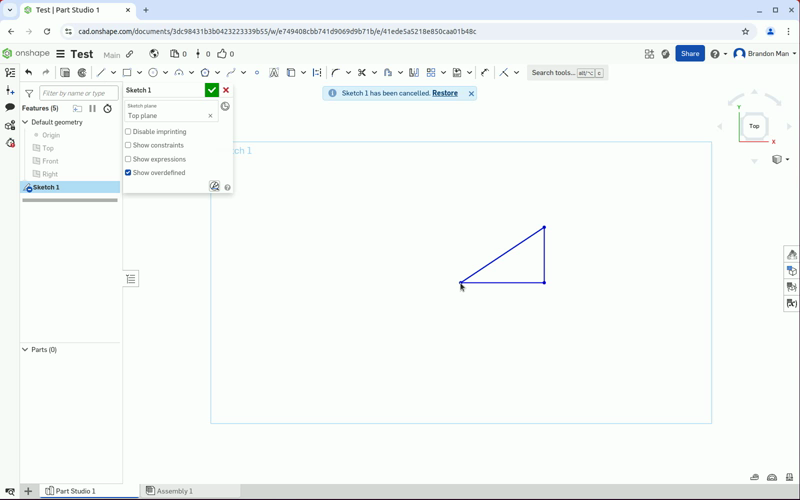
mouse_move(505, 276)
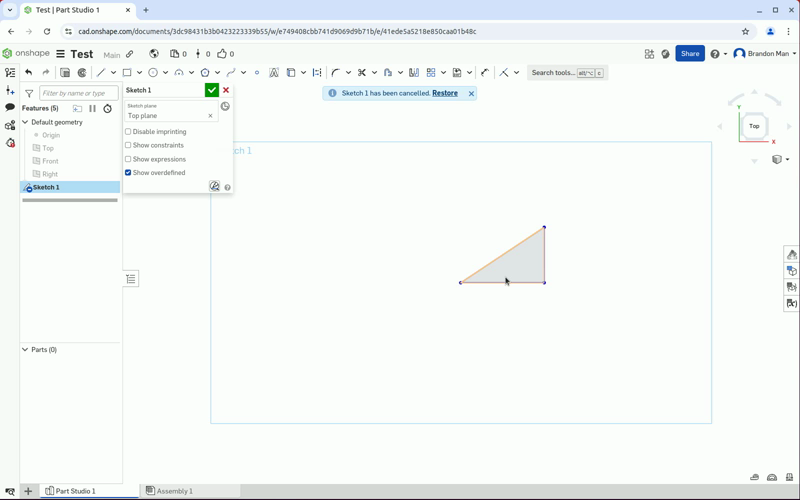
click(505, 276)
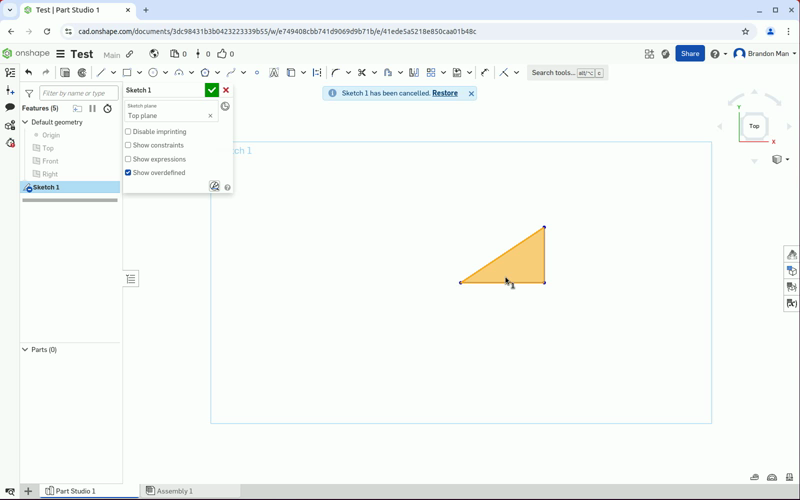
mouse_move(73, 352)
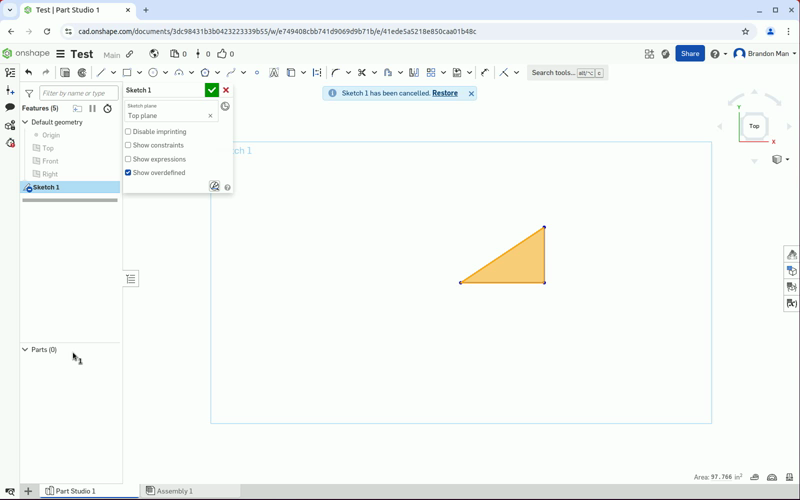
key(shift+y)
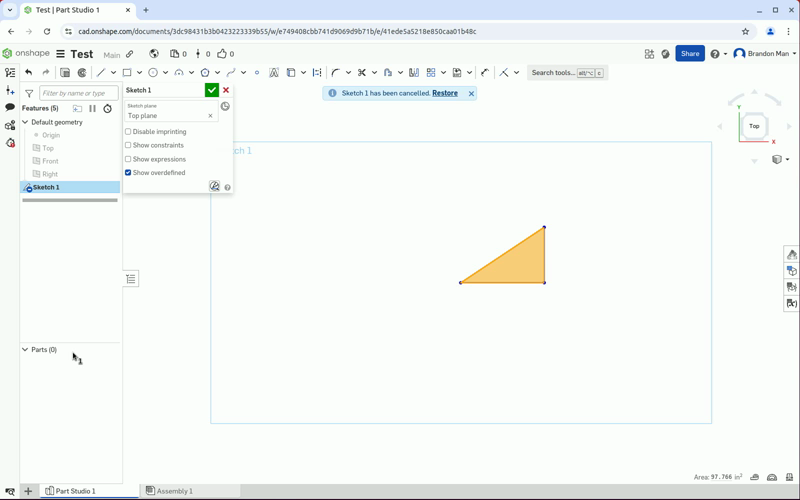
key(shift+e)
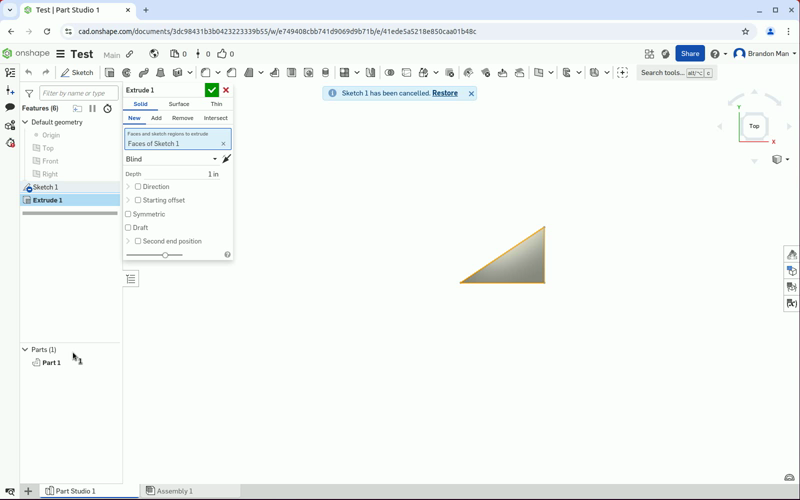
mouse_move(143, 106)
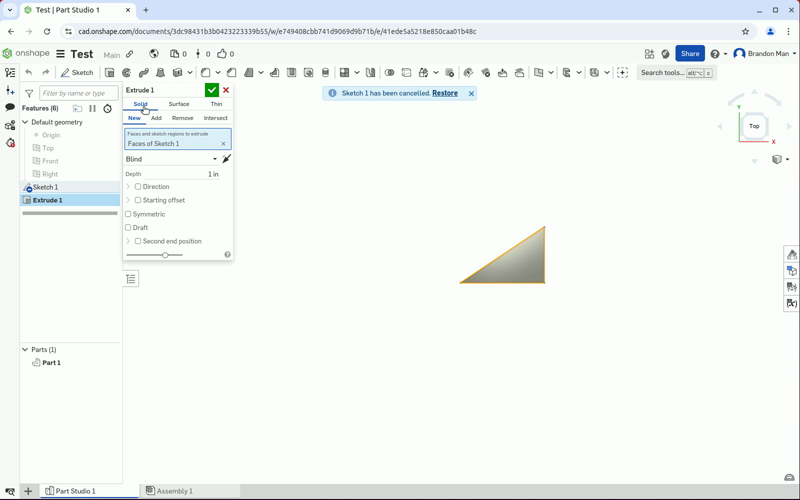
click(143, 106)
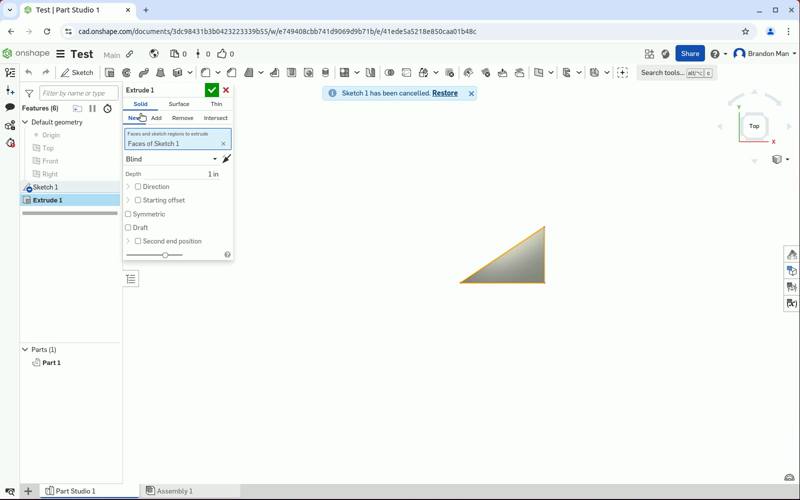
mouse_move(137, 120)
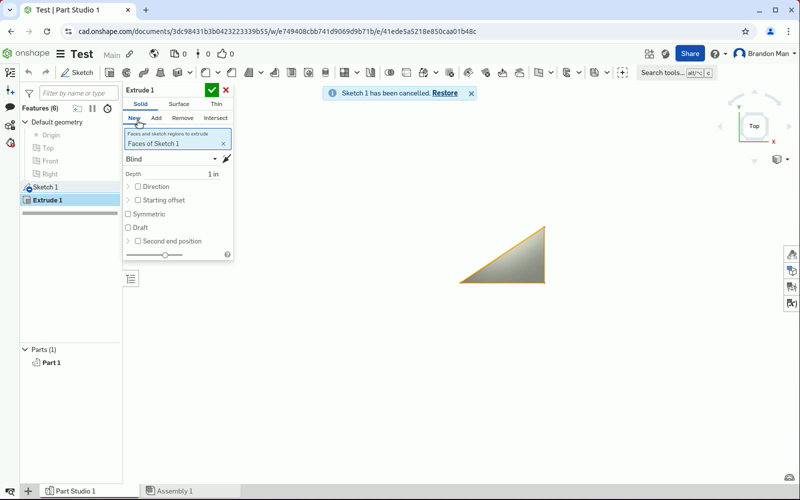
click(137, 120)
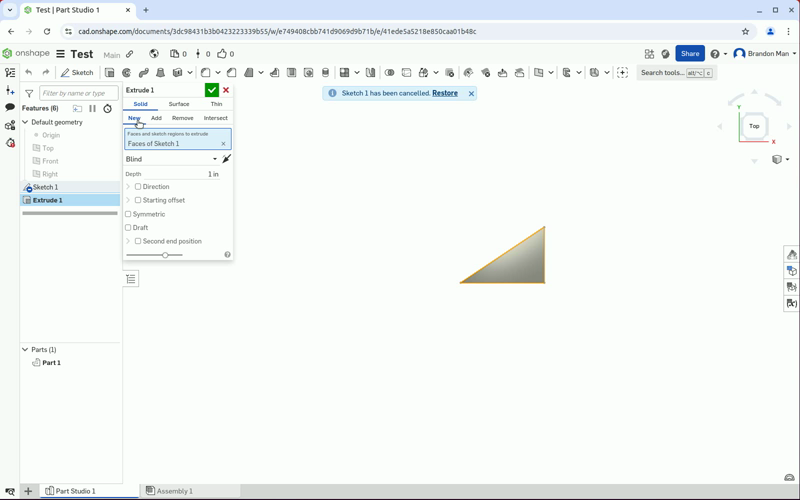
key(tab, 4)
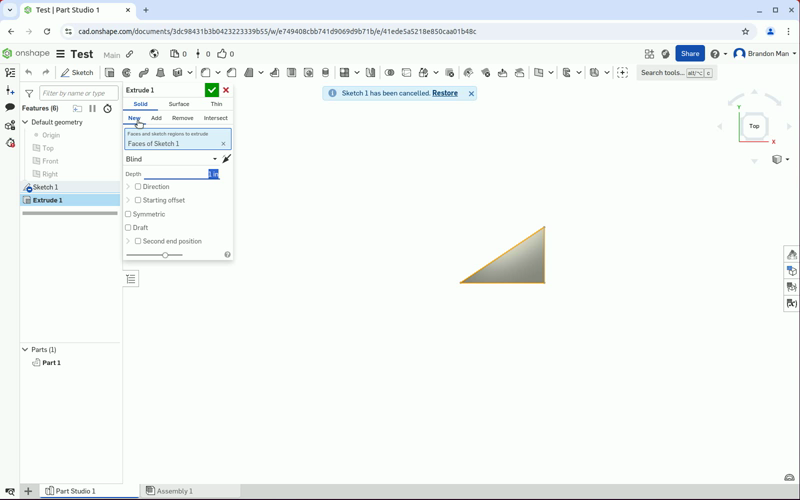
text(0.963)
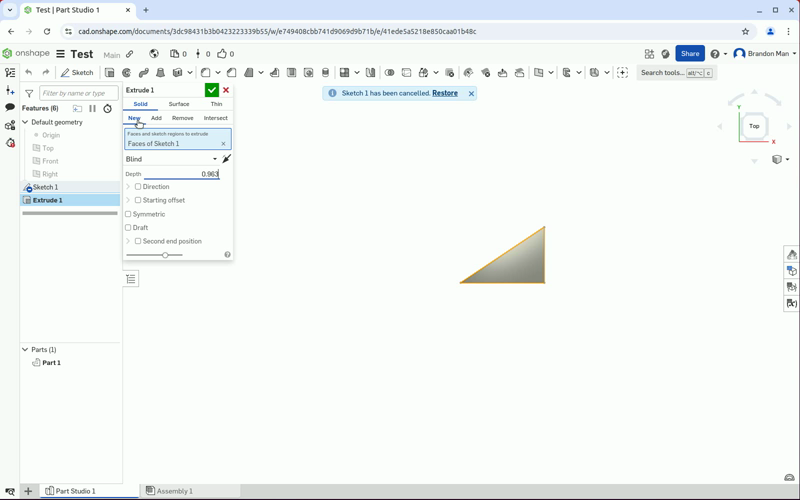
key(enter)
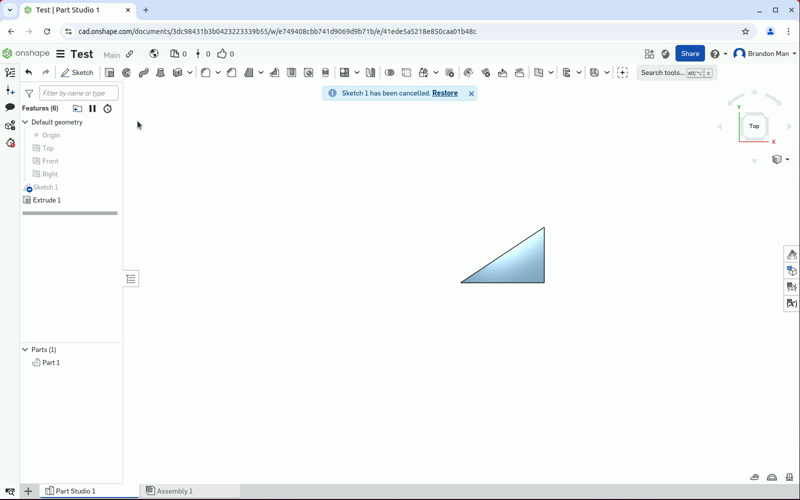
key(shift+h)
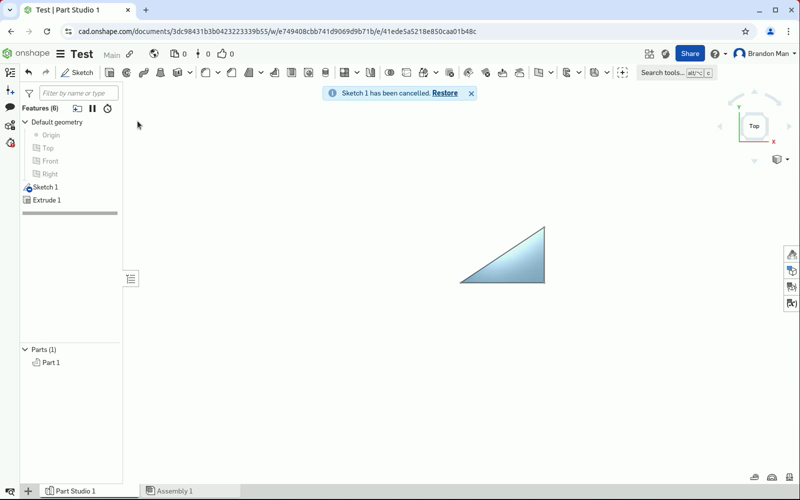
key(shift+h)
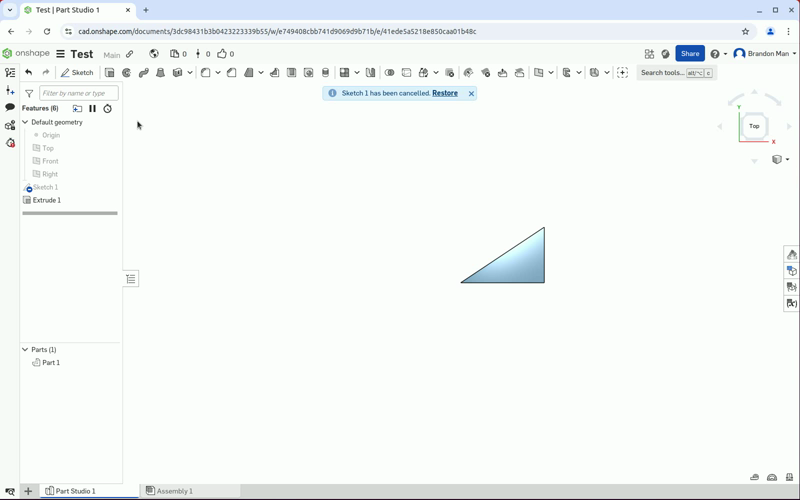
mouse_move(73, 189)
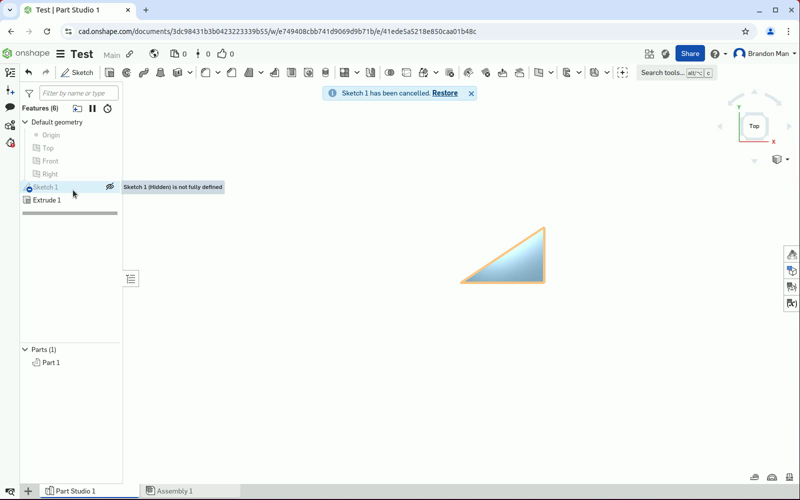
click(73, 189)
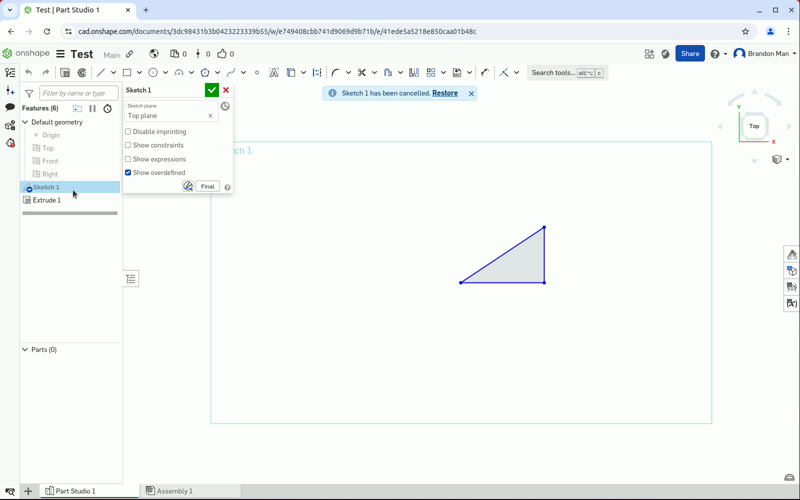
mouse_move(229, 92)
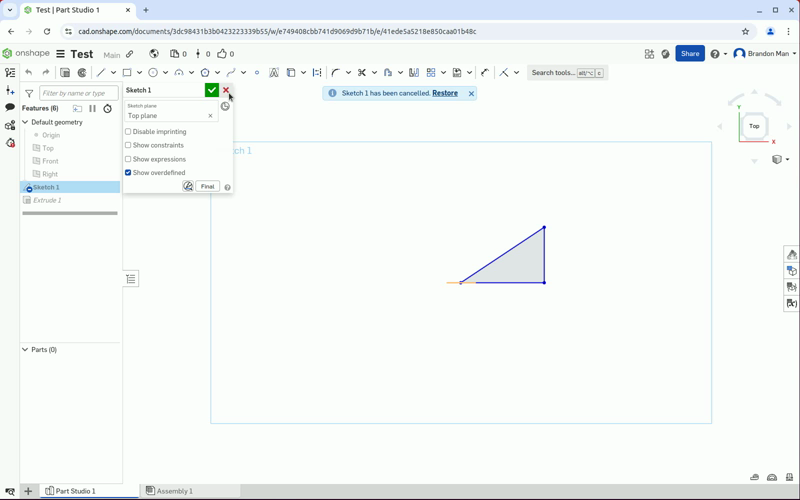
click(229, 92)
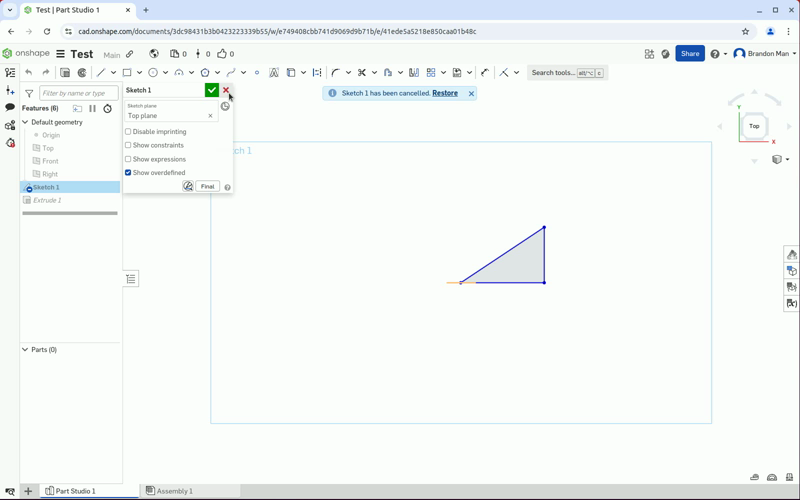
key(shift+s)
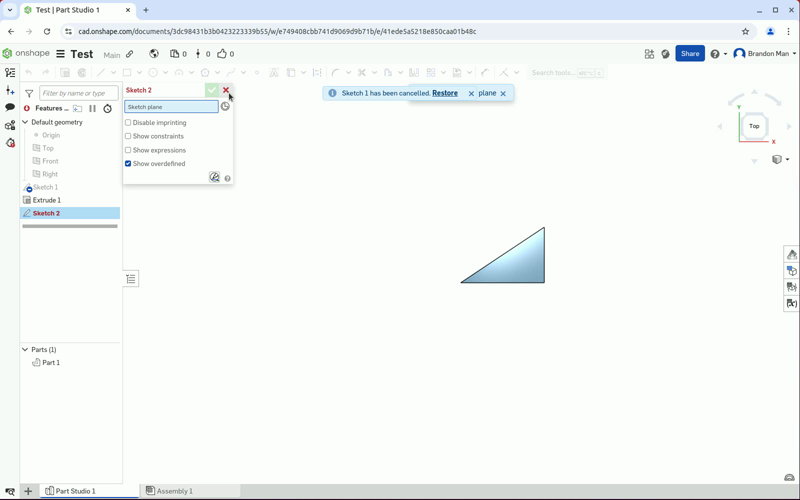
mouse_move(73, 150)
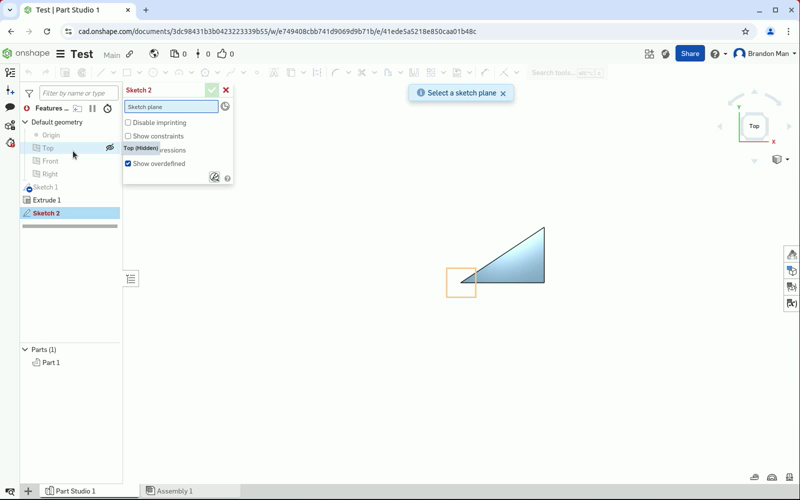
click(73, 150)
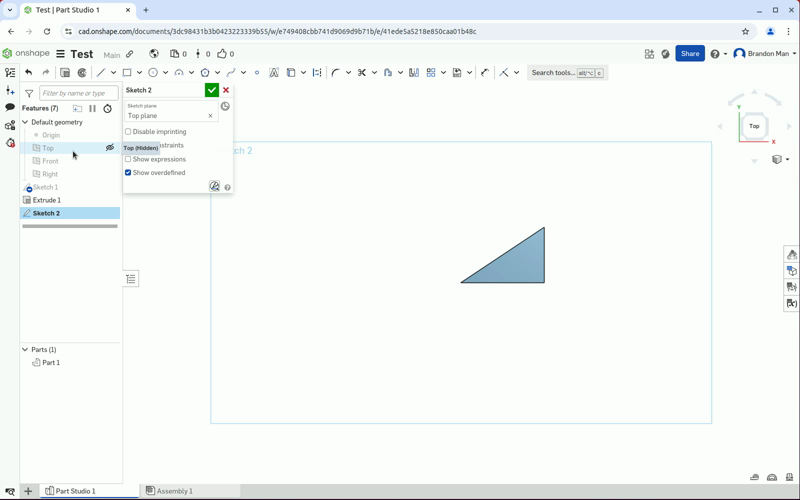
mouse_move(73, 352)
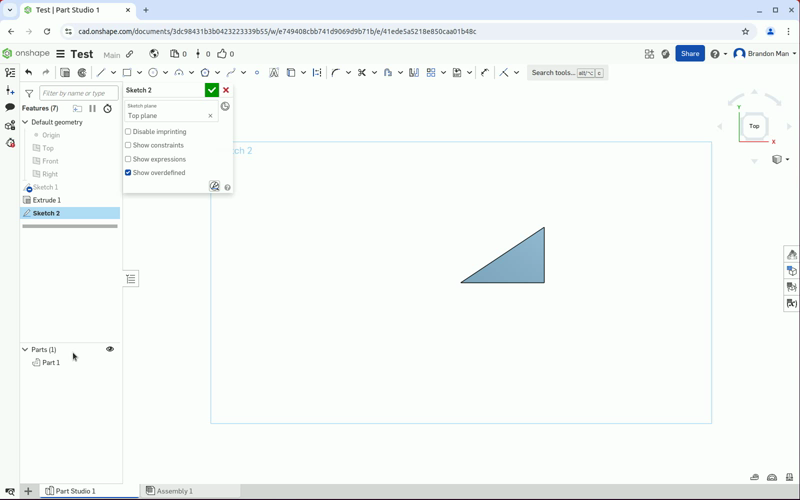
key(y)
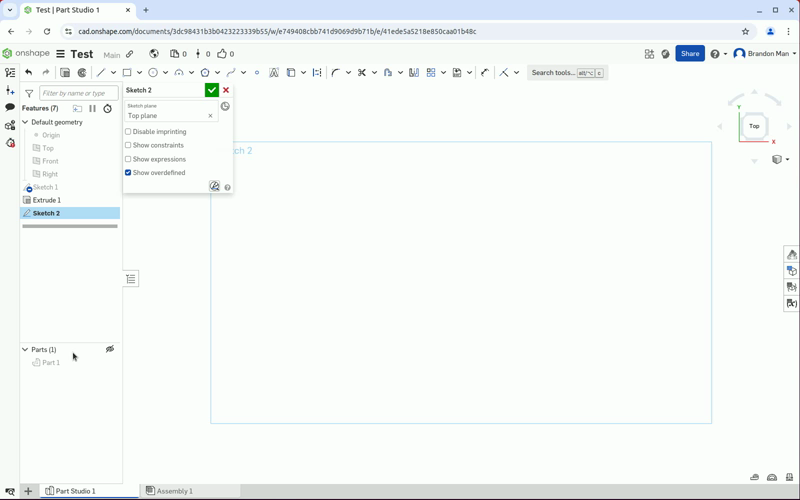
key(l)
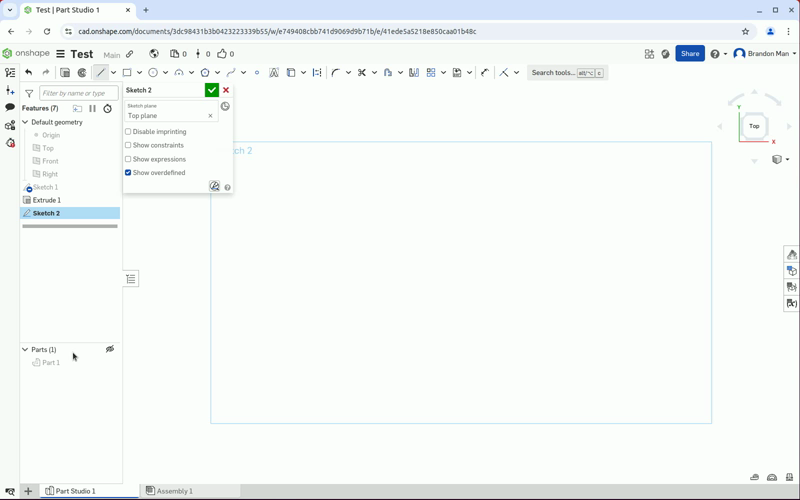
key_down(shift)
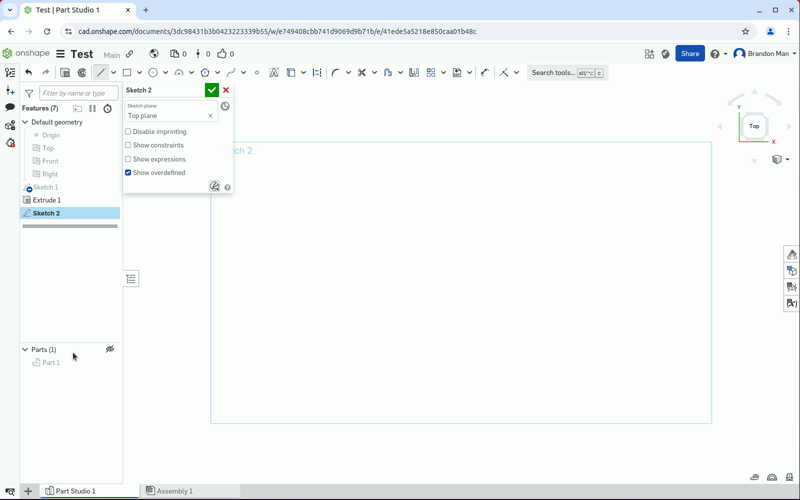
mouse_move(460, 282)
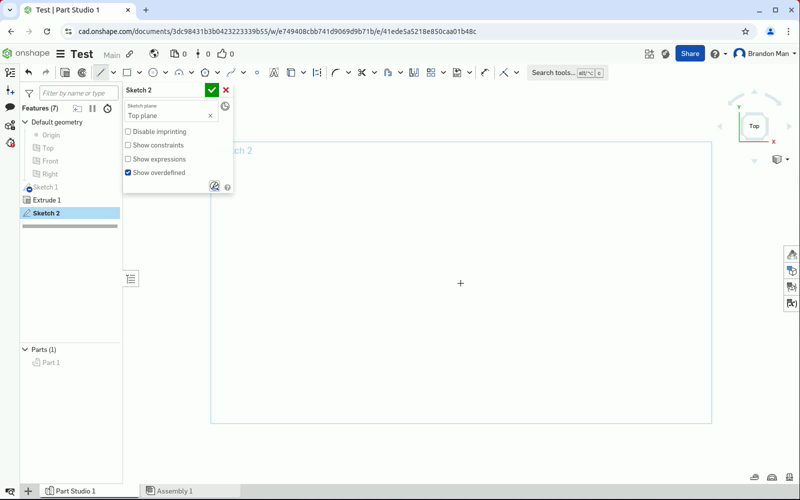
click(460, 282)
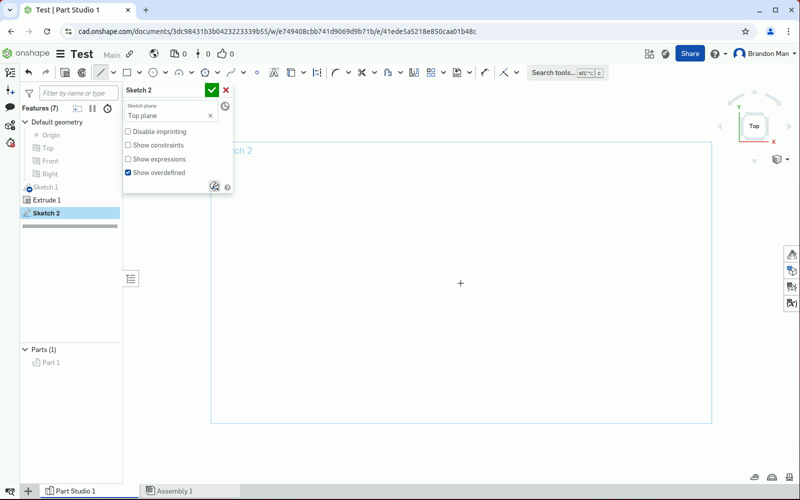
key_up(shift)
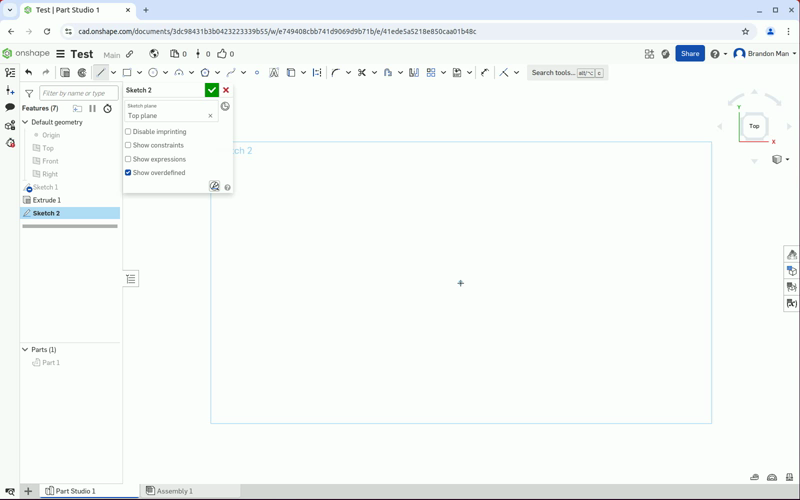
key_down(shift)
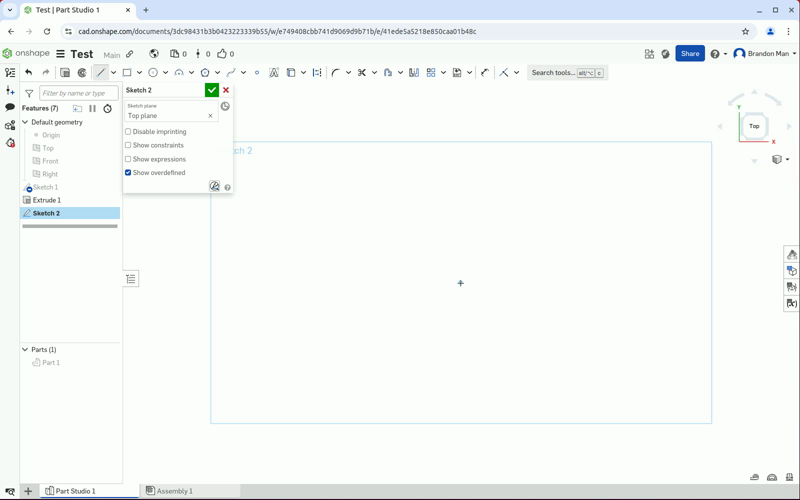
mouse_move(544, 338)
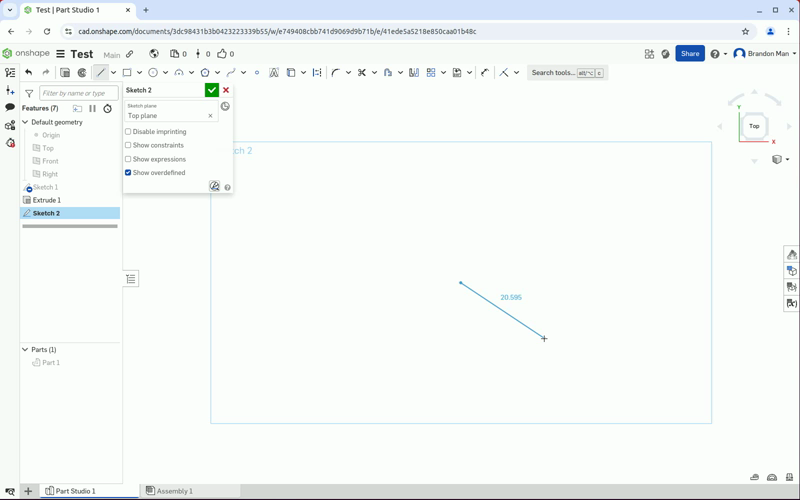
click(544, 338)
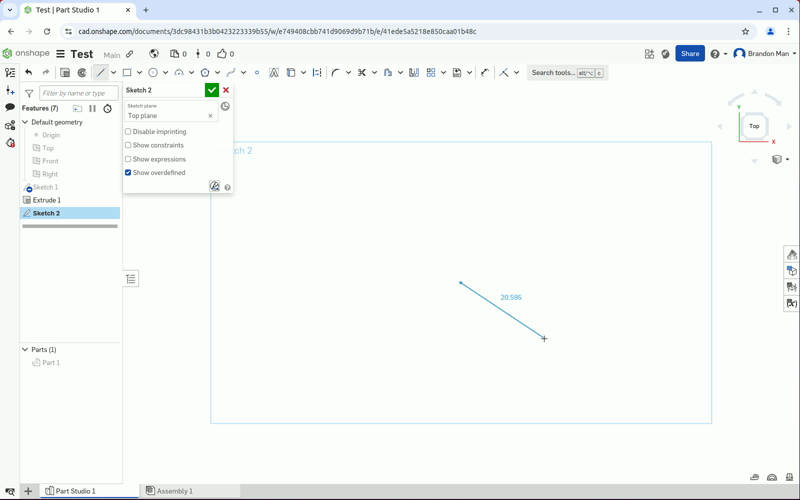
key_up(shift)
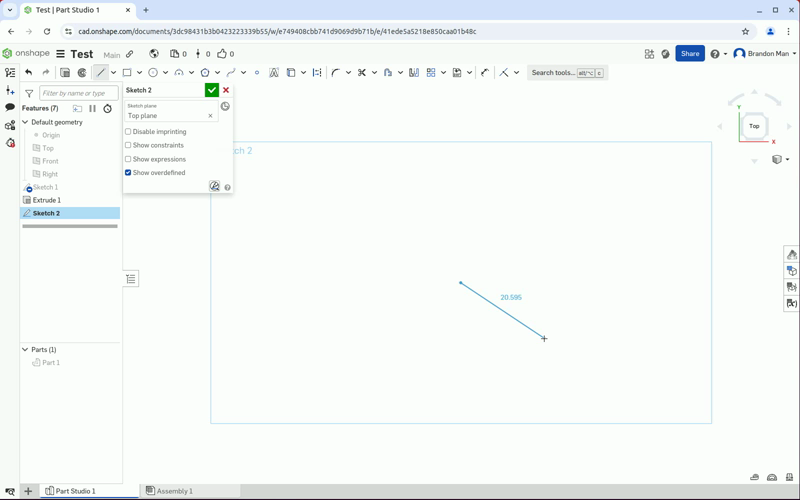
key_down(shift)
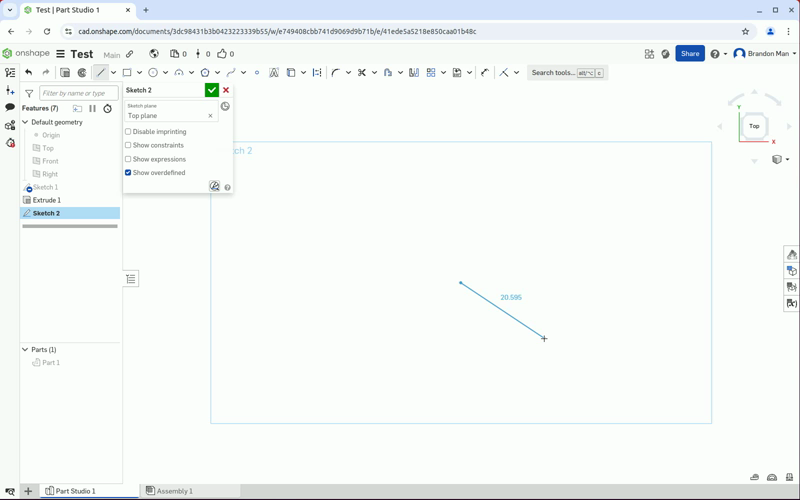
mouse_move(574, 338)
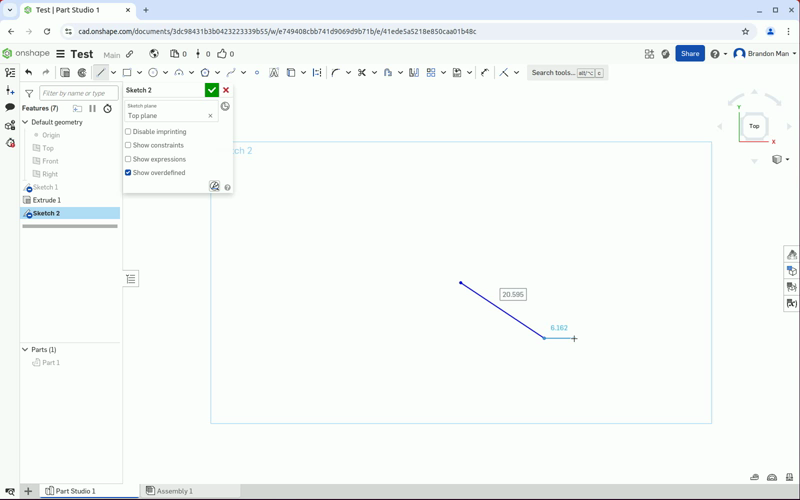
mouse_move(544, 282)
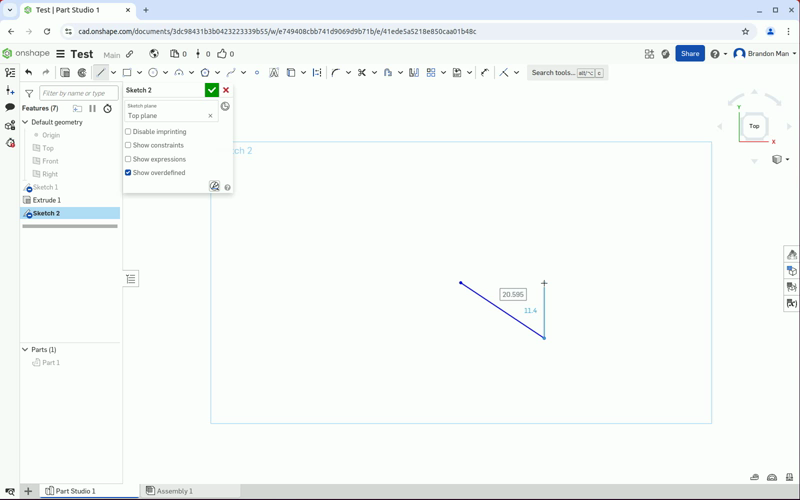
click(544, 282)
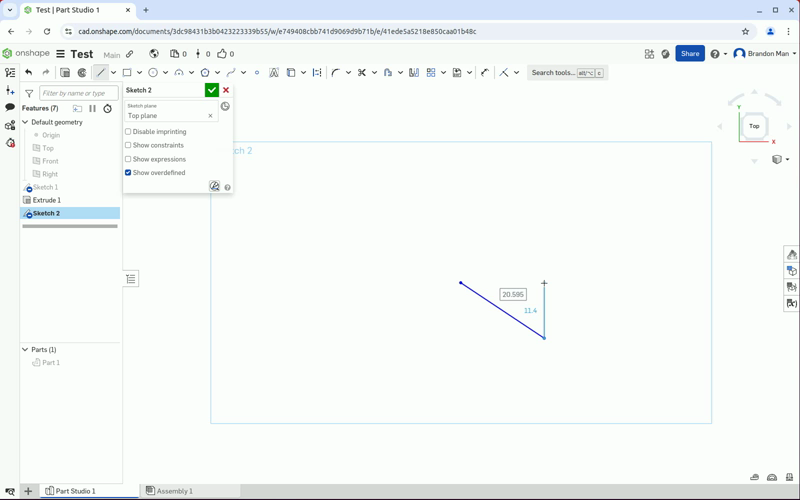
key_up(shift)
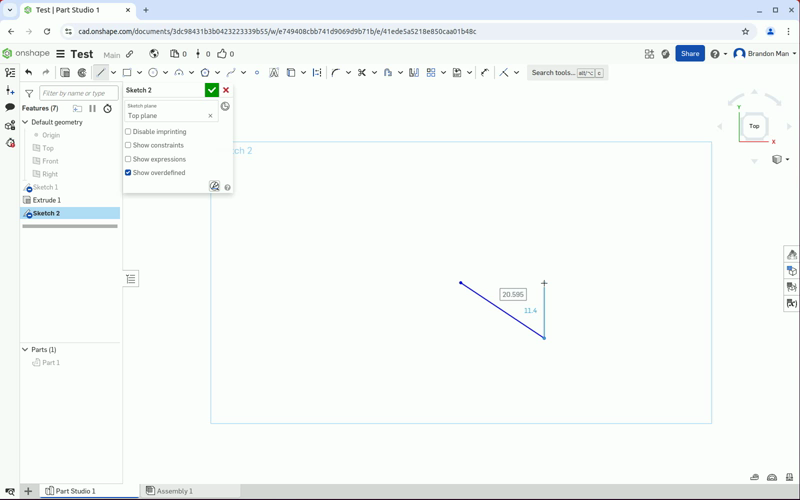
key_down(shift)
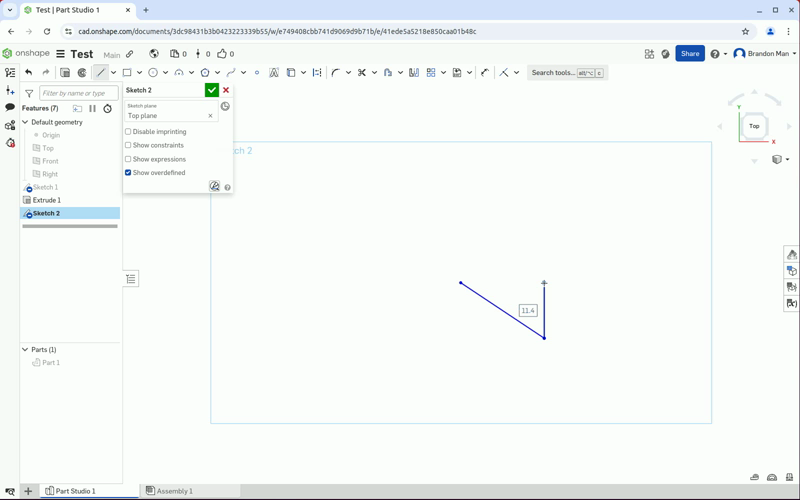
mouse_move(460, 282)
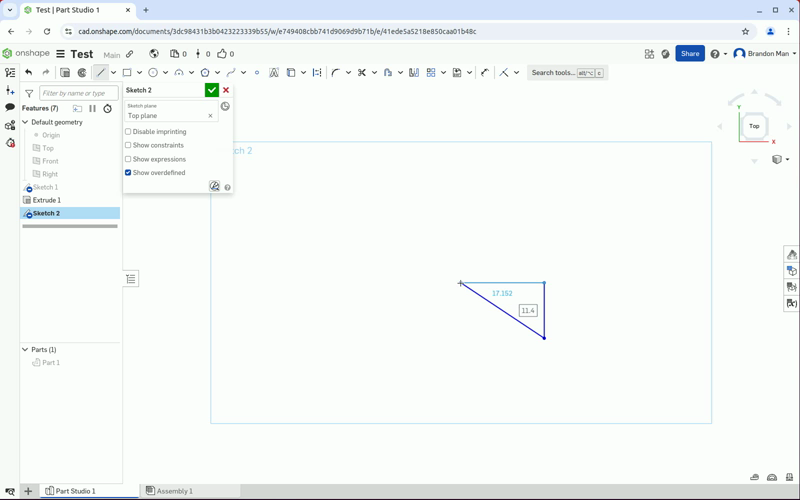
key_up(shift)
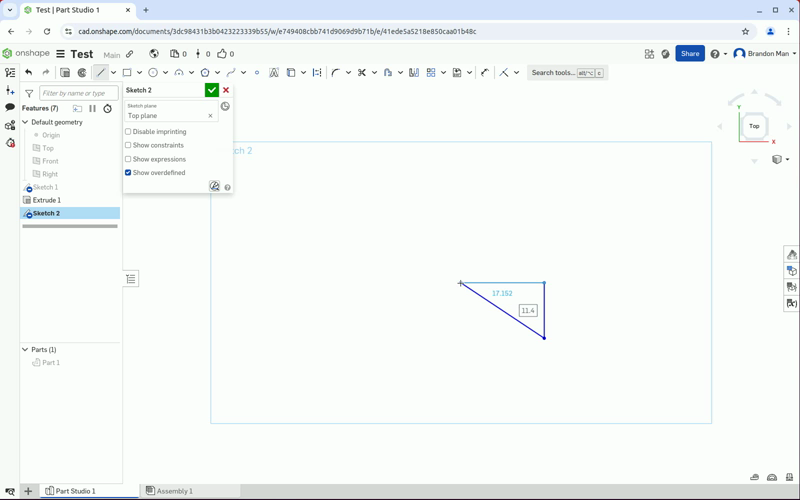
click(460, 282)
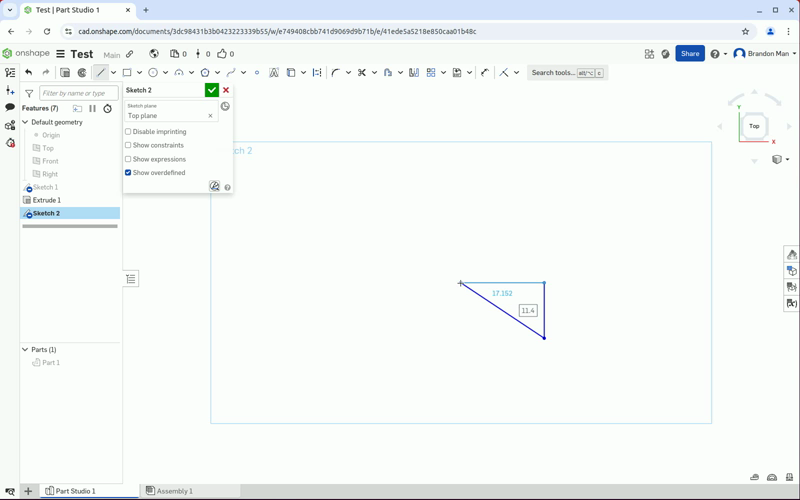
key(esc)
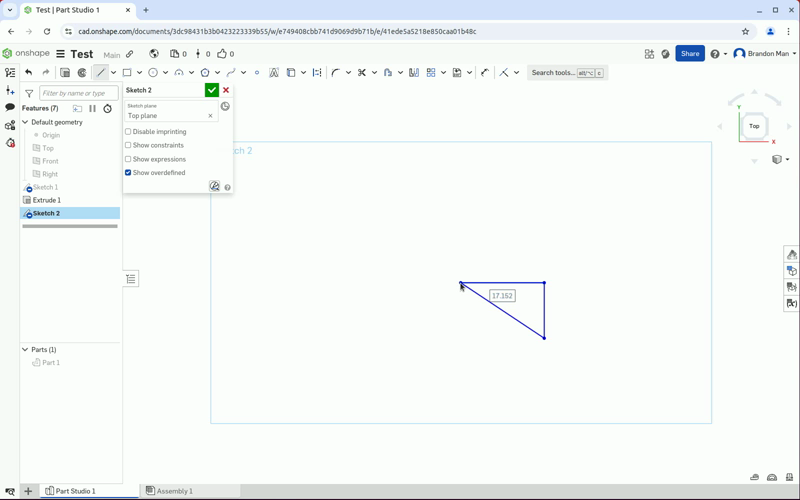
mouse_move(520, 293)
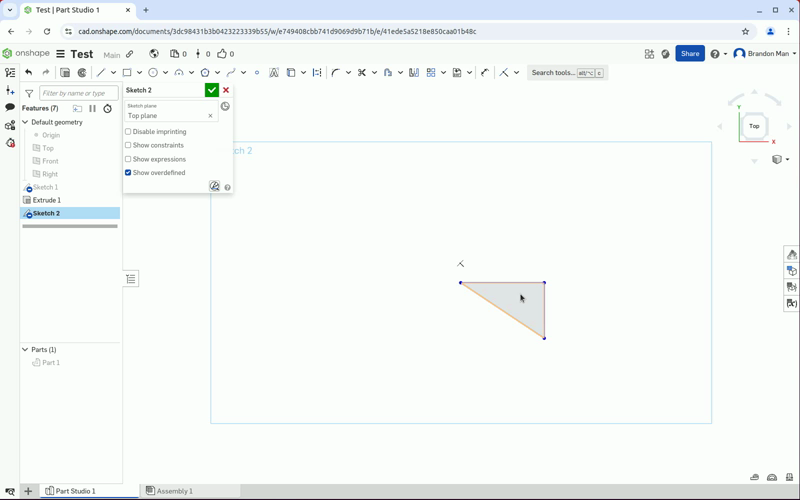
click(520, 293)
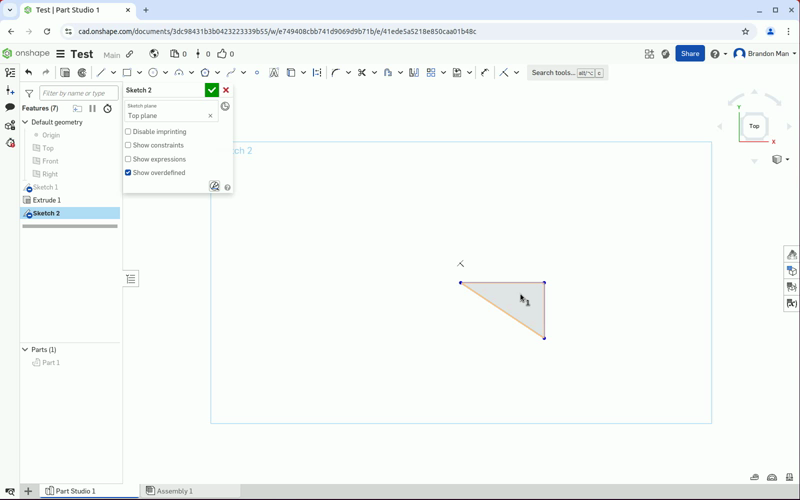
mouse_move(73, 352)
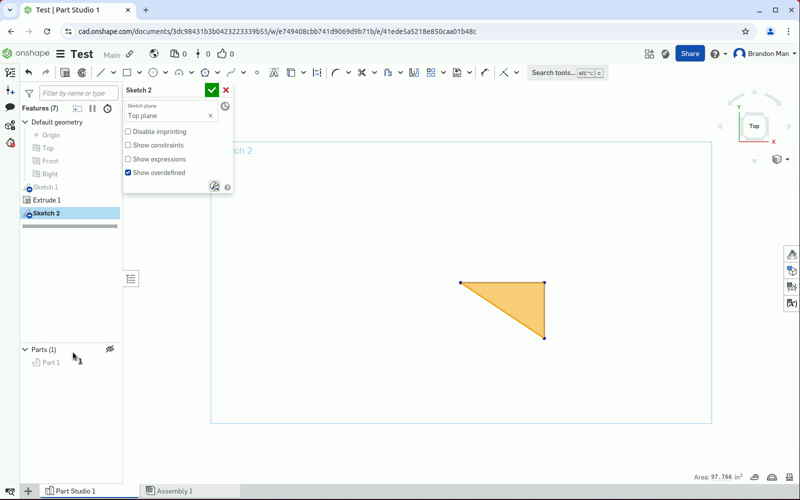
key(shift+y)
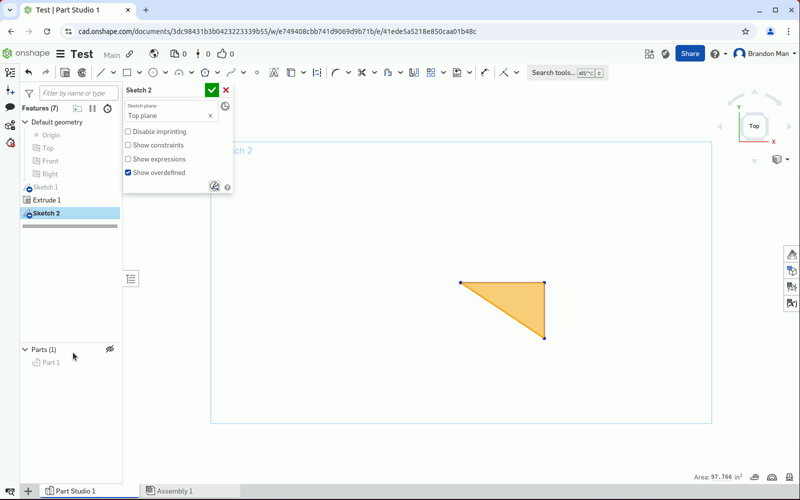
key(shift+e)
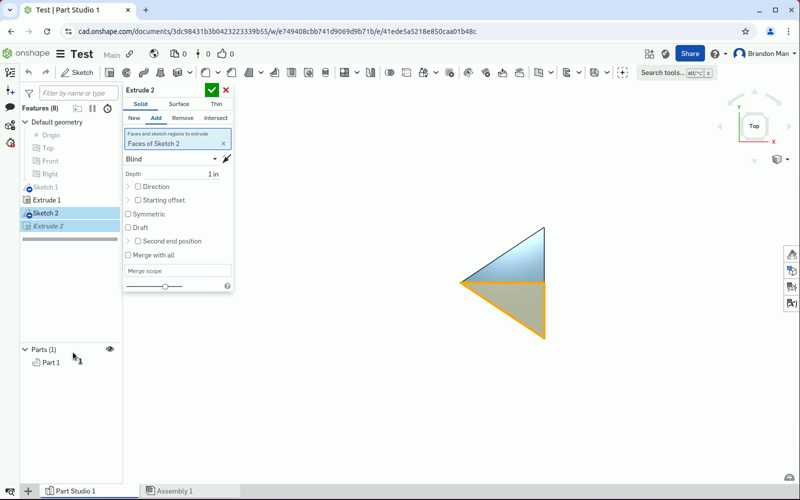
mouse_move(143, 106)
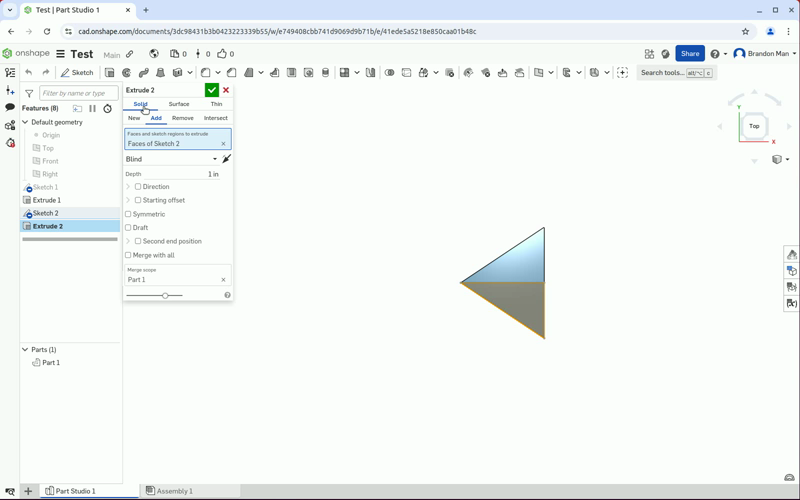
click(143, 106)
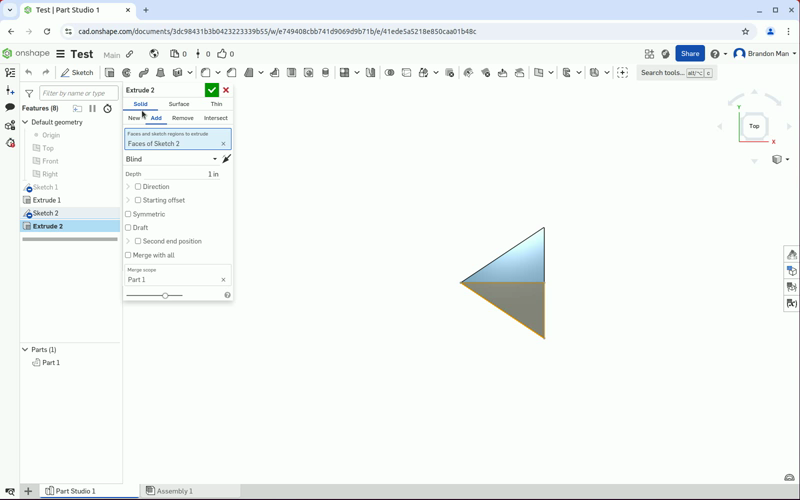
mouse_move(137, 120)
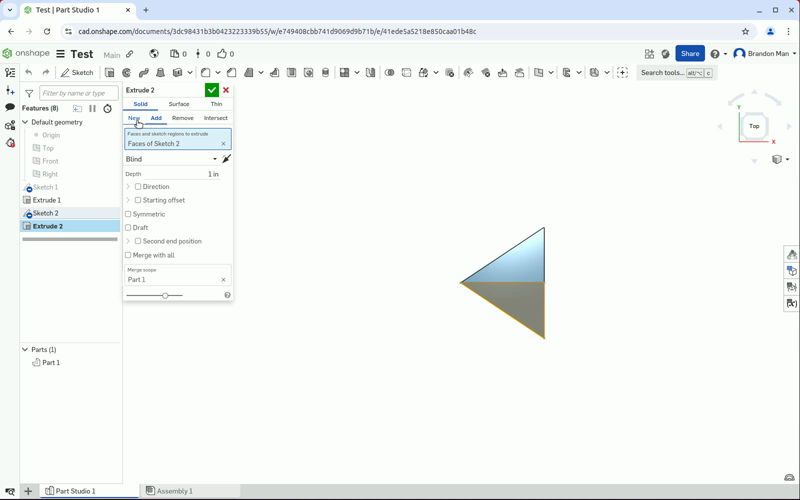
click(137, 120)
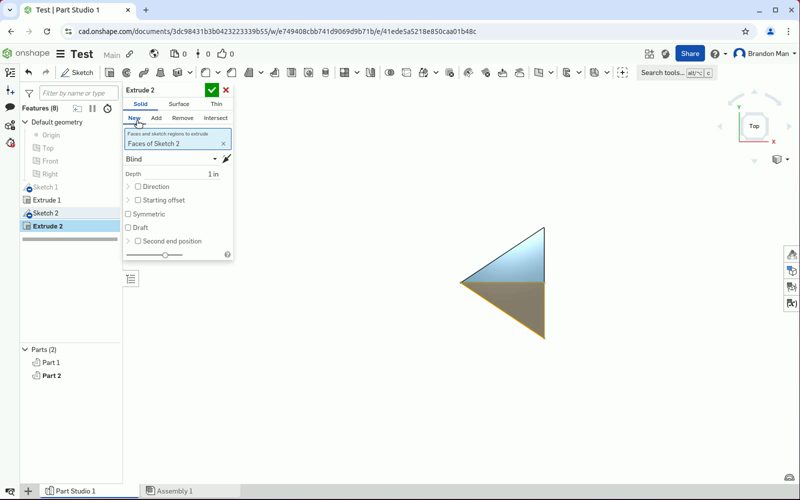
key(tab, 4)
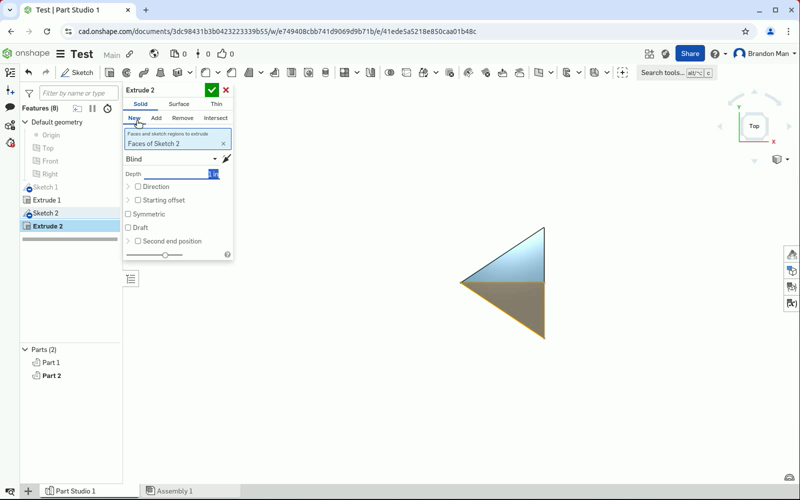
text(0.963)
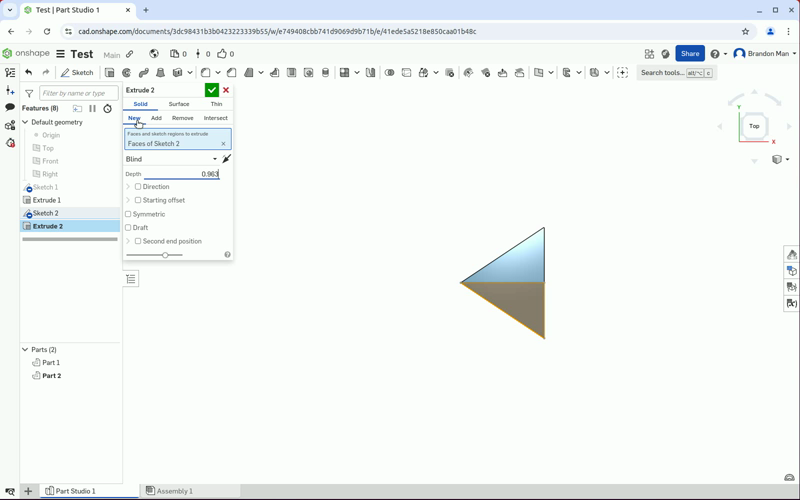
key(enter)
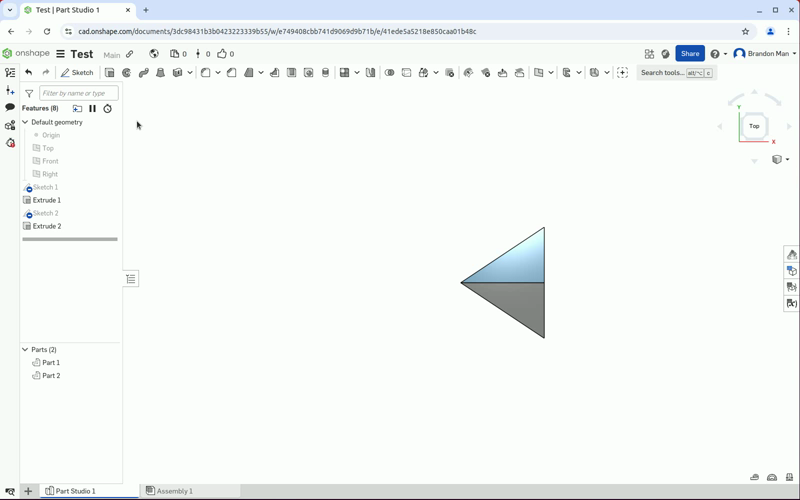
key(shift+h)
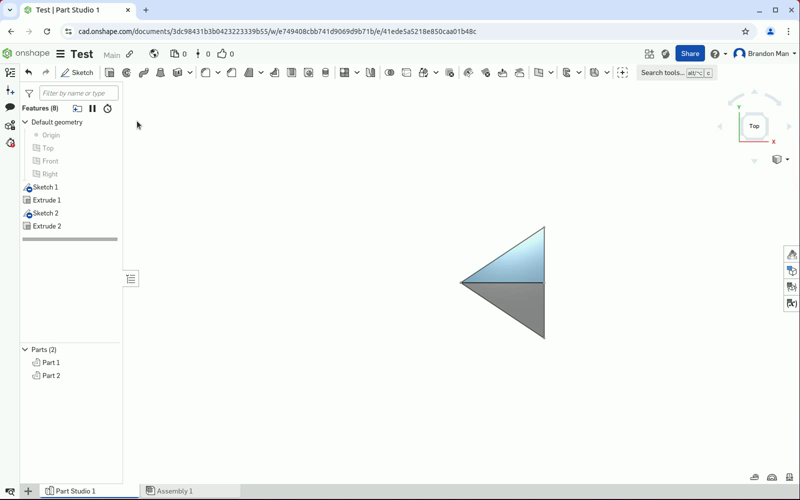
key(shift+h)
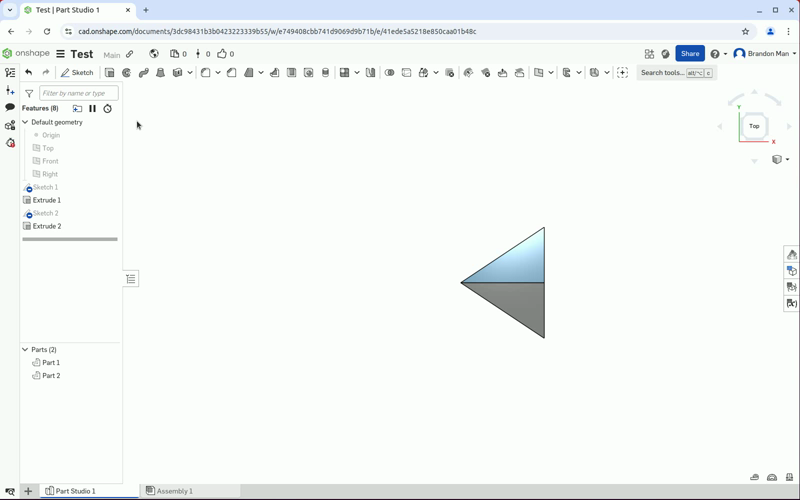
mouse_move(73, 189)
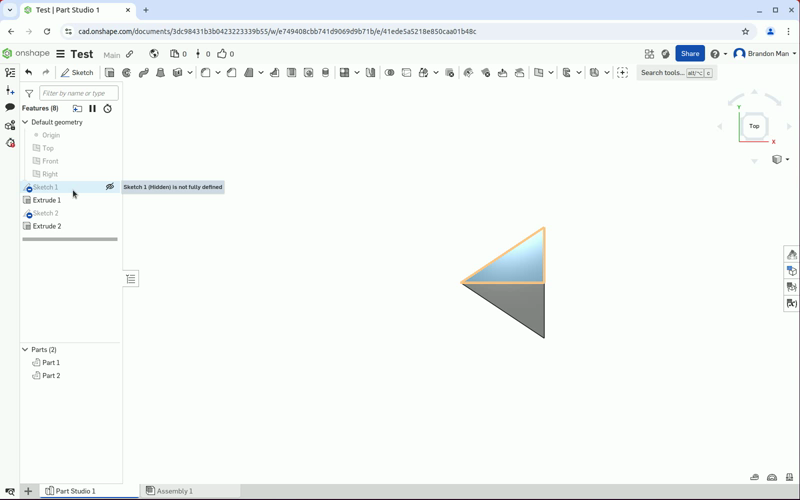
click(73, 189)
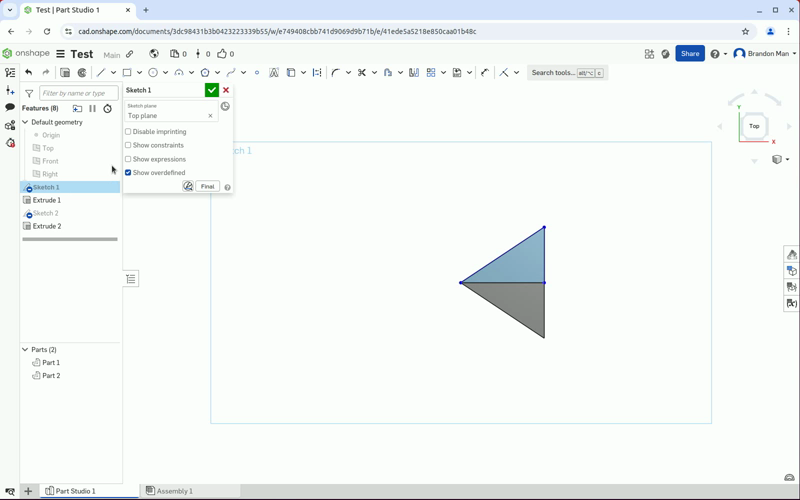
mouse_move(229, 92)
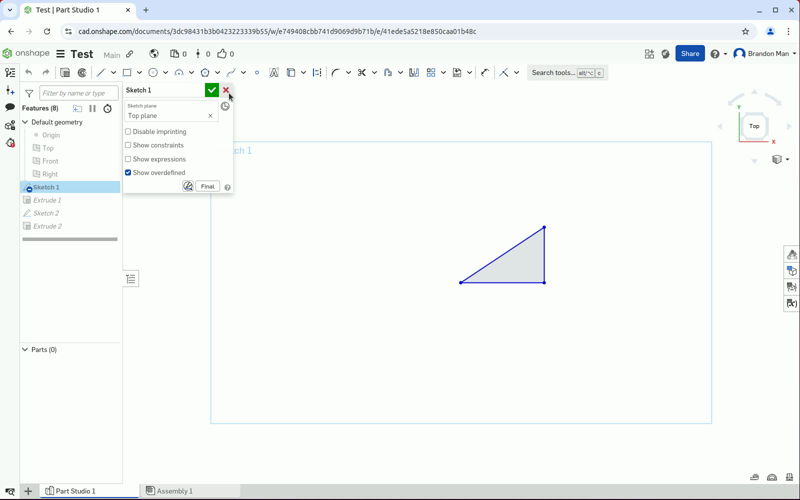
click(229, 92)
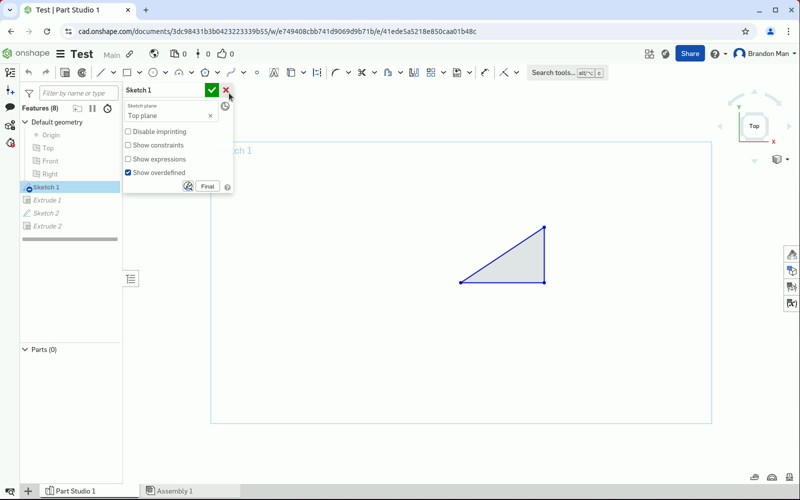
key(shift+s)
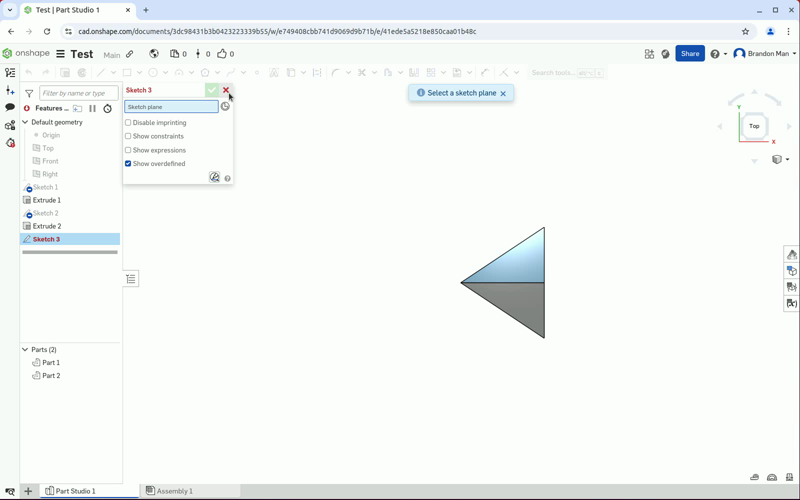
mouse_move(73, 150)
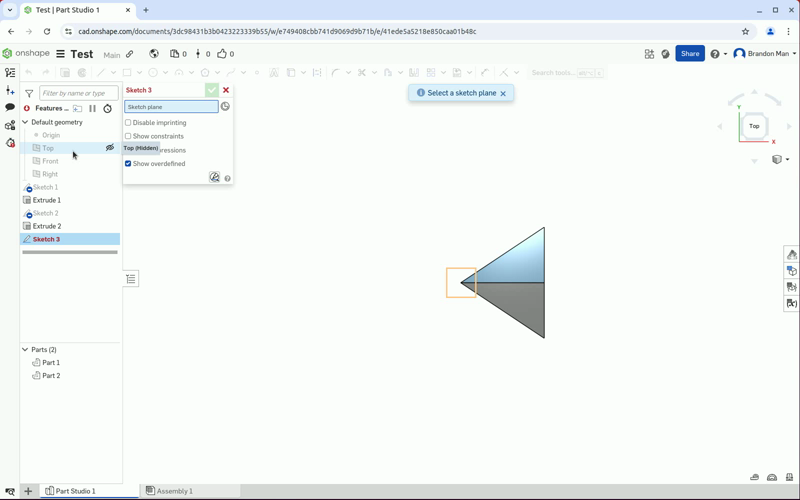
click(73, 150)
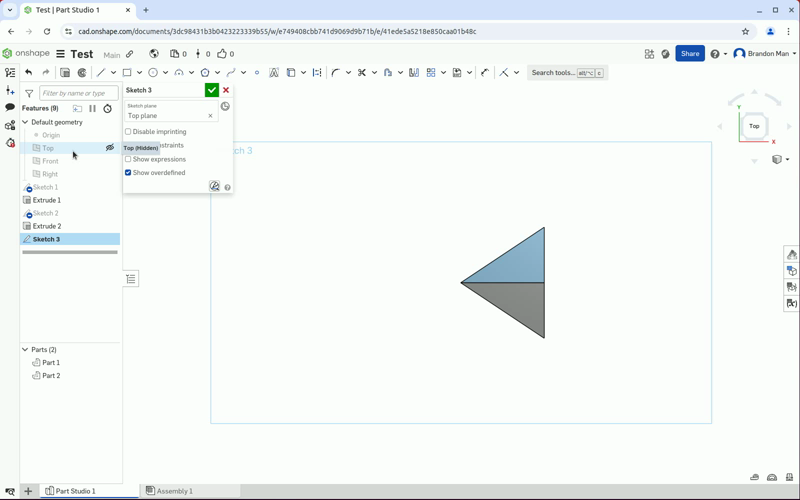
mouse_move(73, 352)
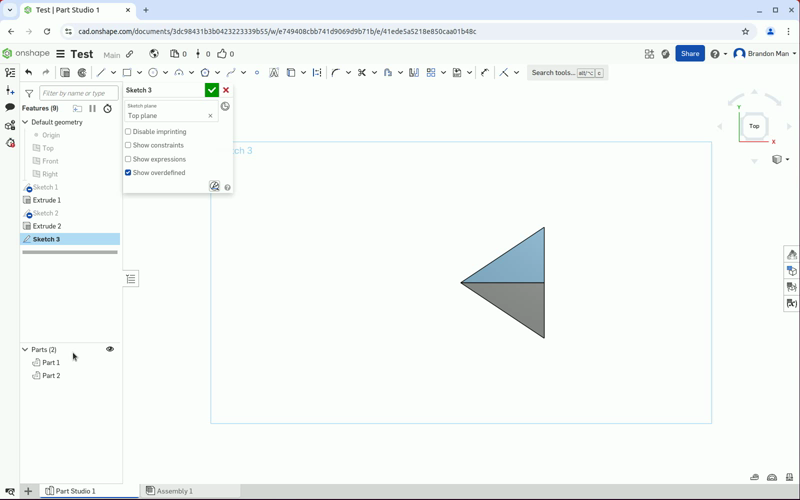
key(y)
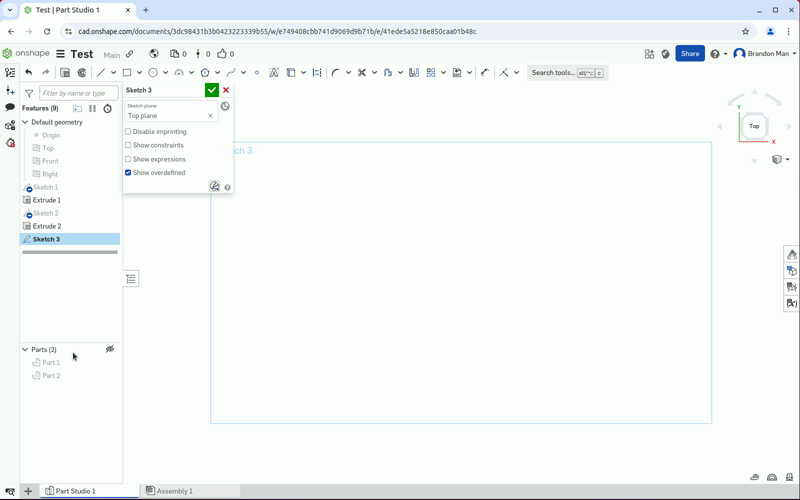
key(a)
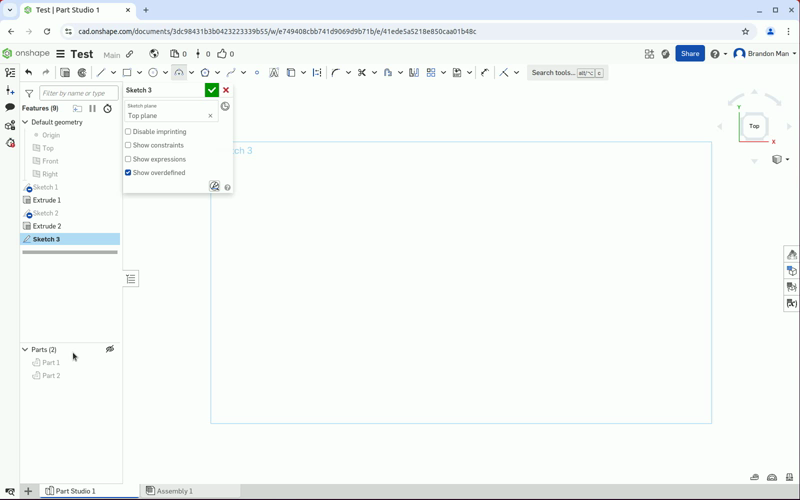
key_down(shift)
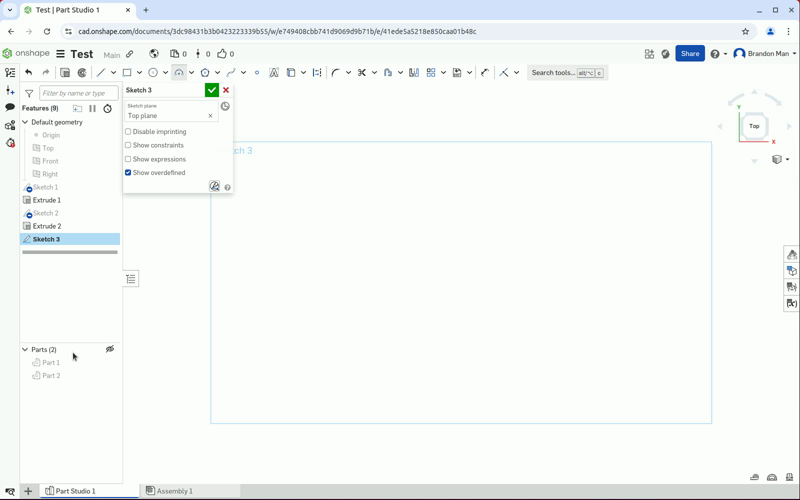
mouse_move(543, 337)
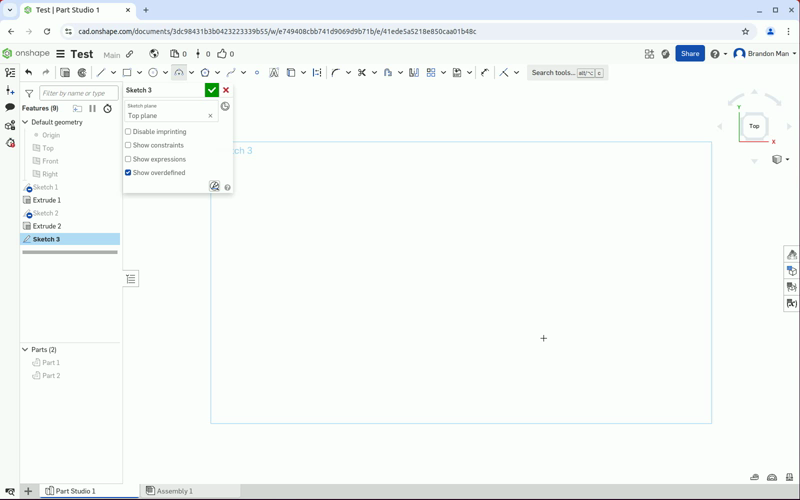
click(543, 337)
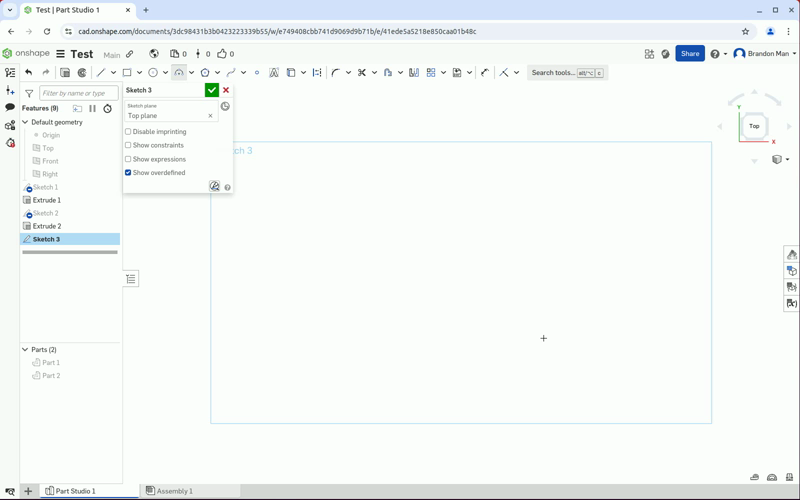
key_up(shift)
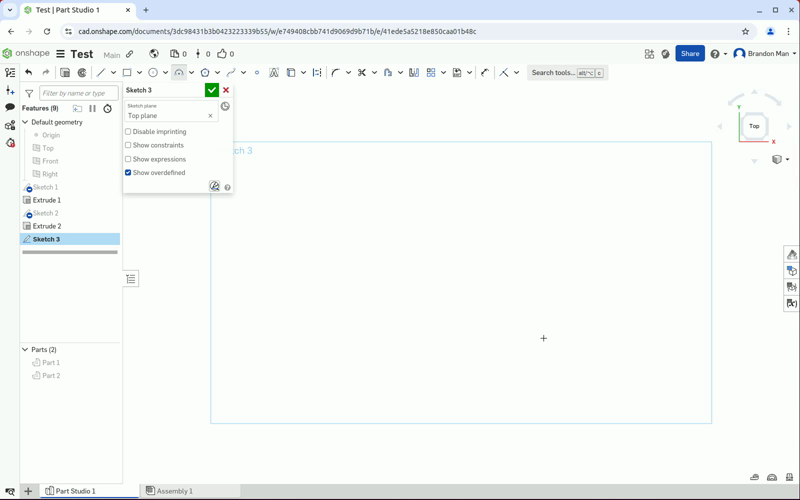
key_down(shift)
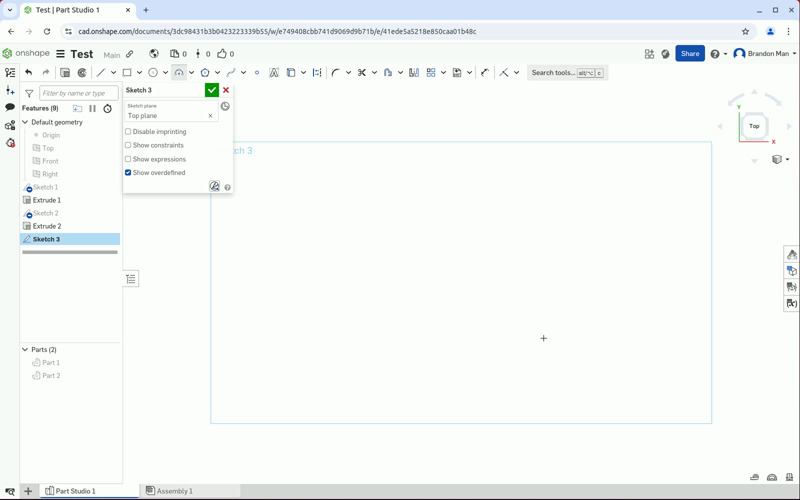
mouse_move(543, 227)
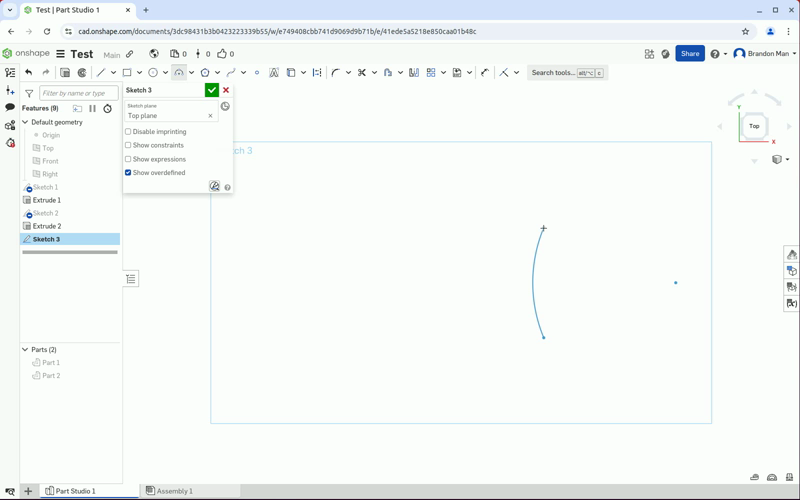
click(543, 227)
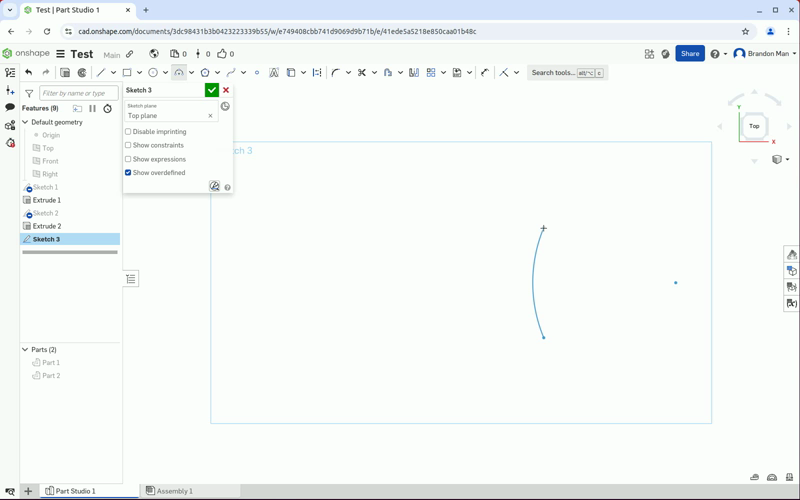
mouse_move(573, 282)
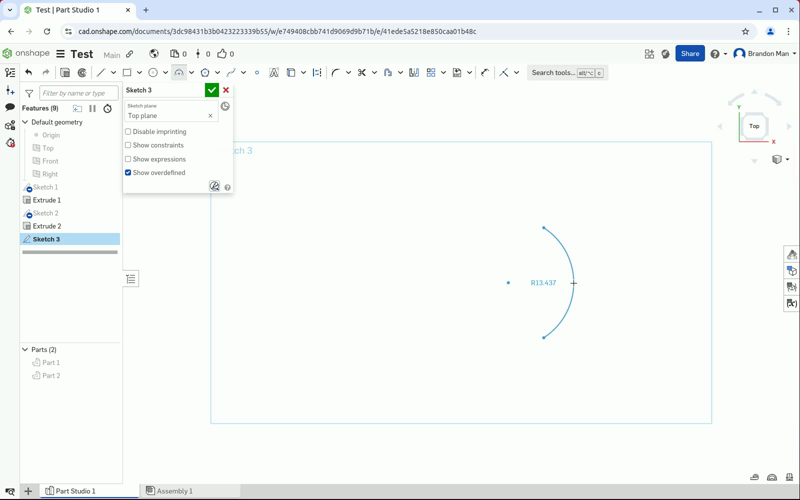
click(573, 282)
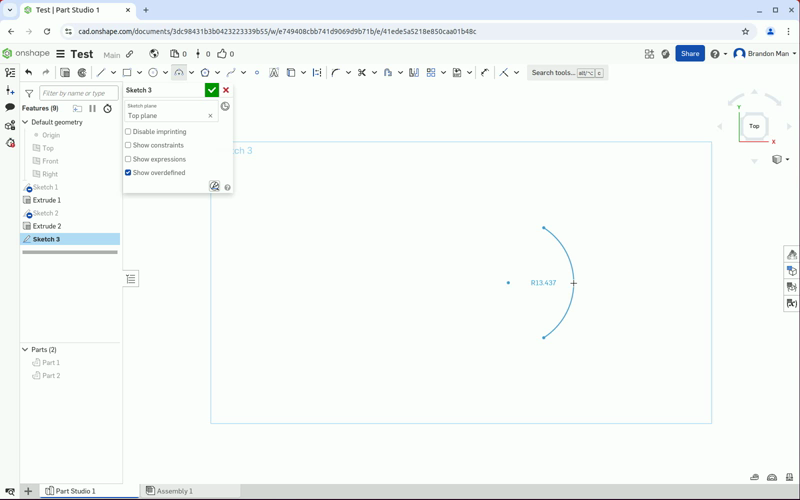
key_up(shift)
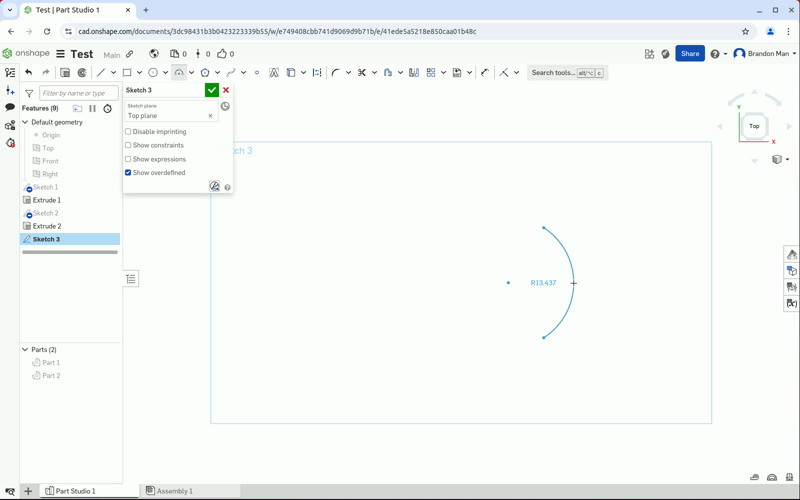
key(esc)
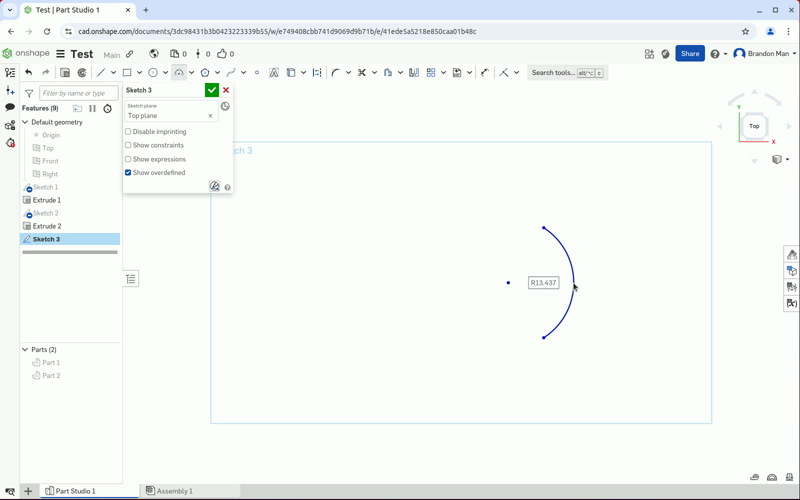
key(l)
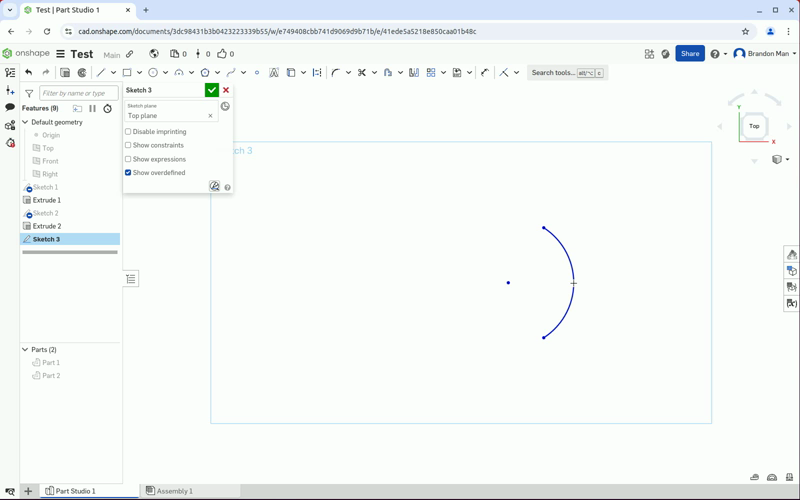
mouse_move(543, 227)
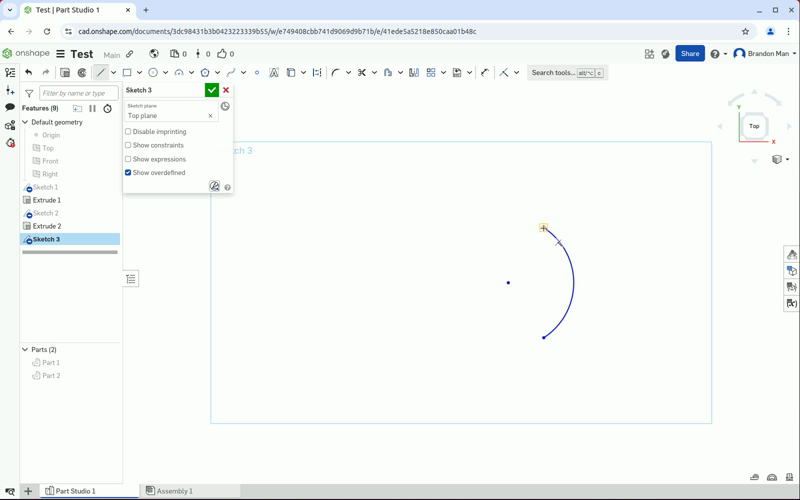
click(543, 227)
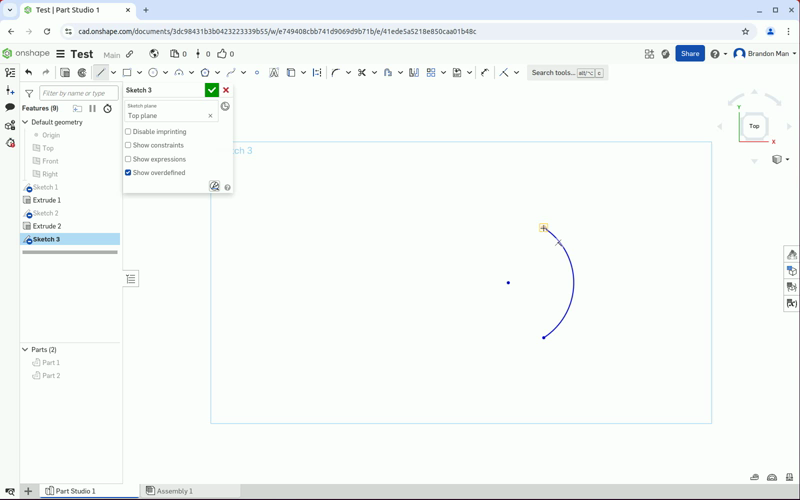
key_down(shift)
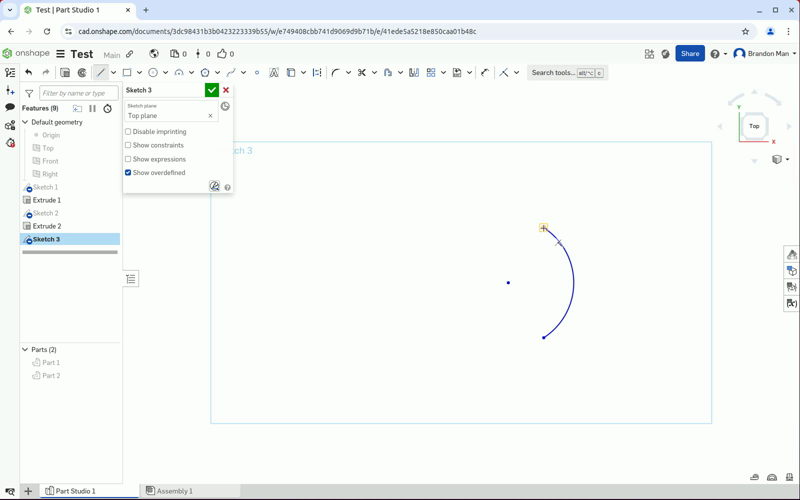
mouse_move(573, 227)
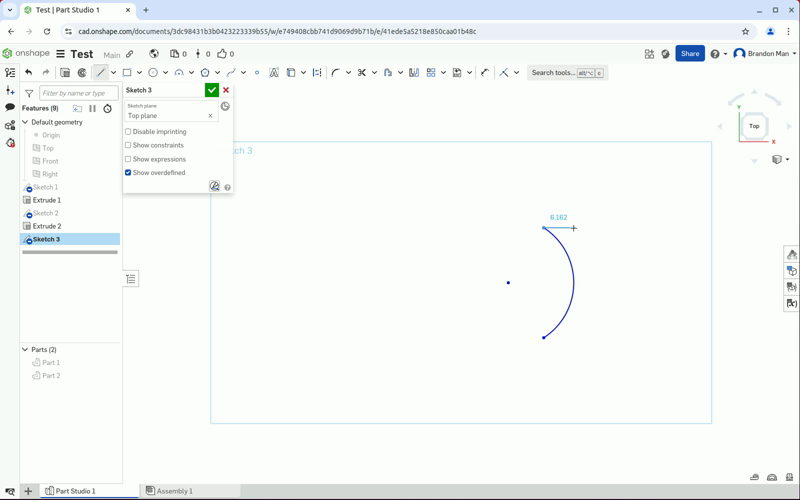
mouse_move(543, 282)
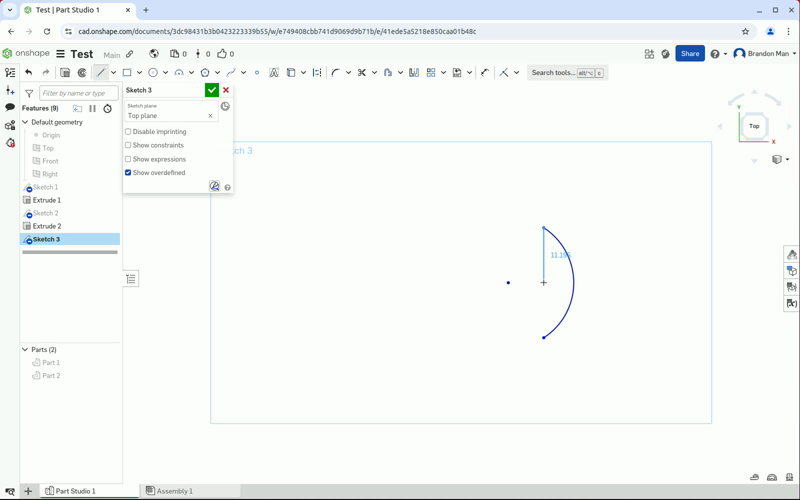
click(543, 282)
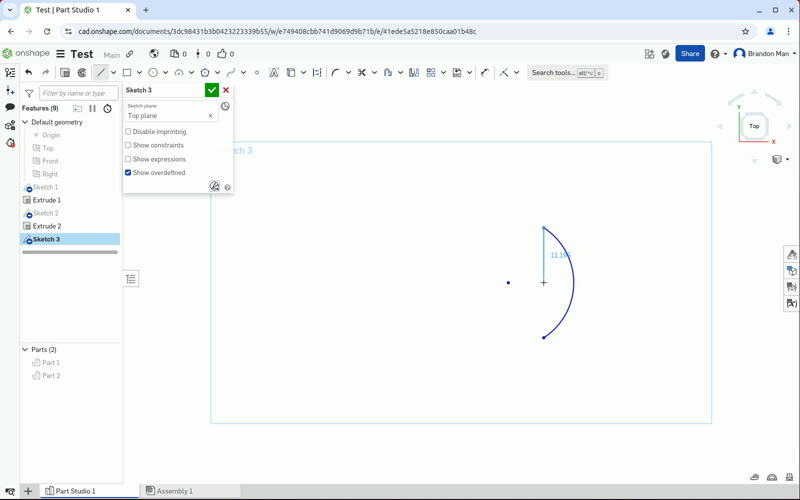
key_up(shift)
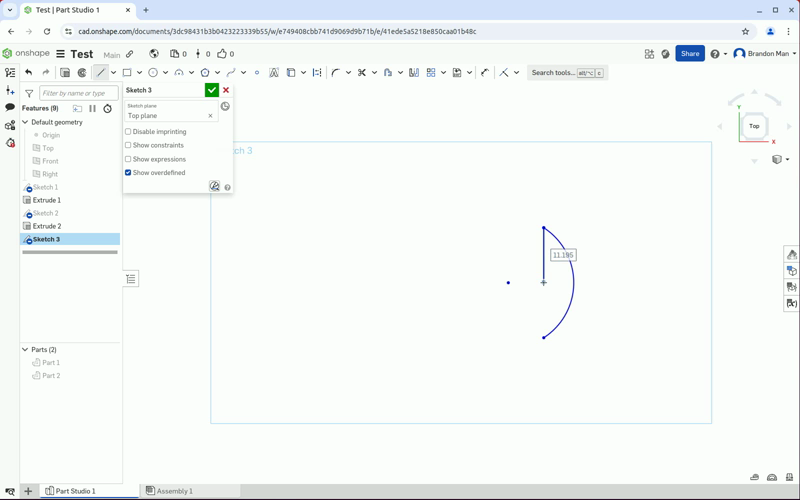
mouse_move(573, 282)
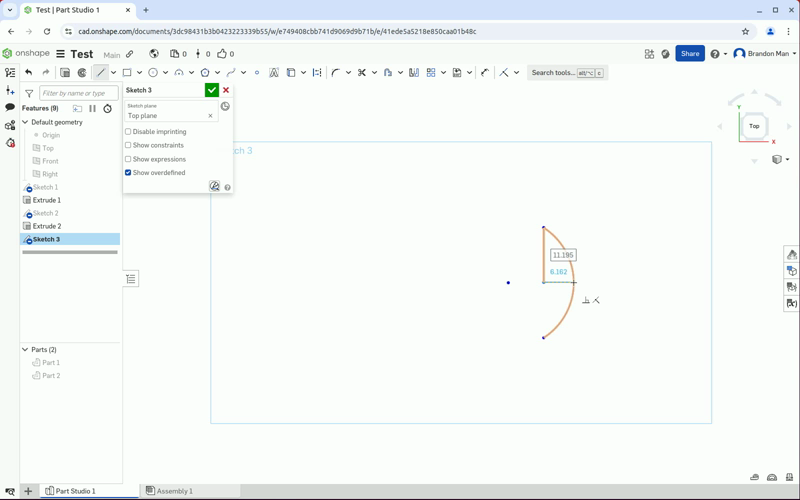
key_down(shift)
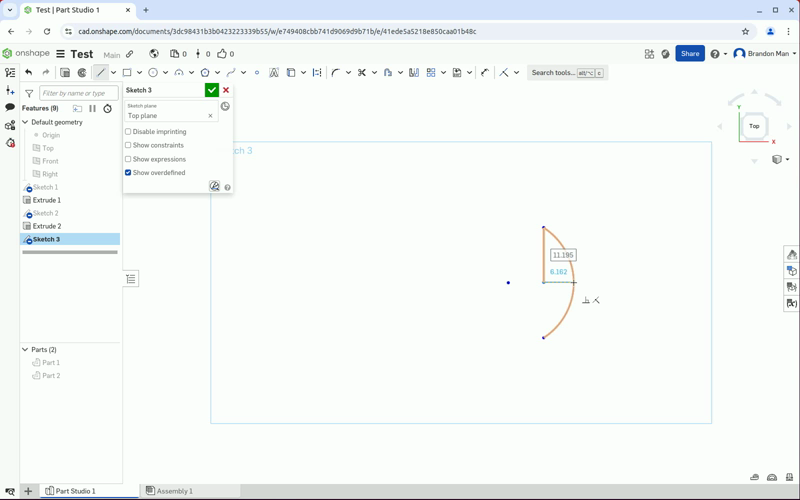
mouse_move(543, 337)
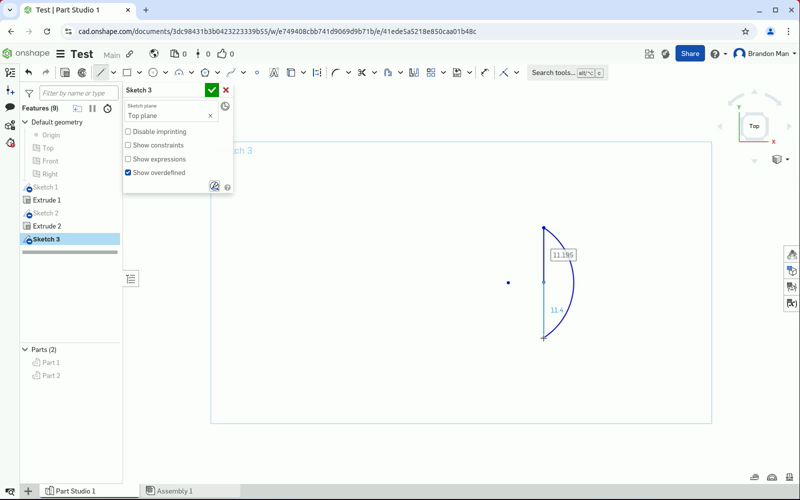
key_up(shift)
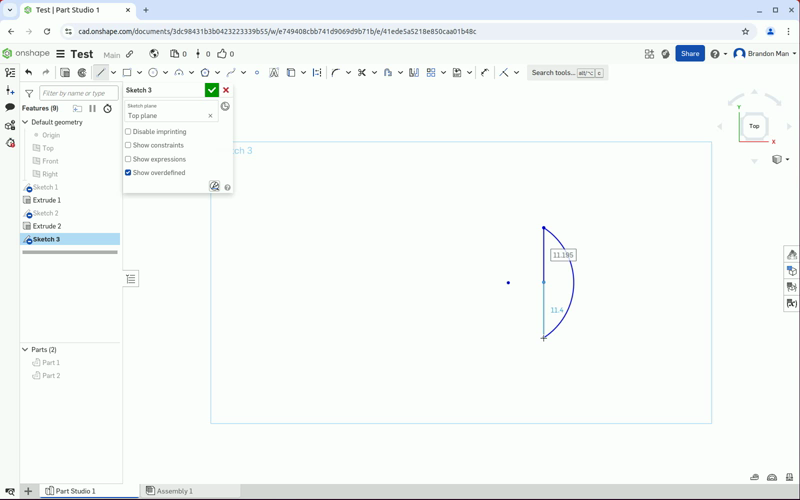
click(543, 337)
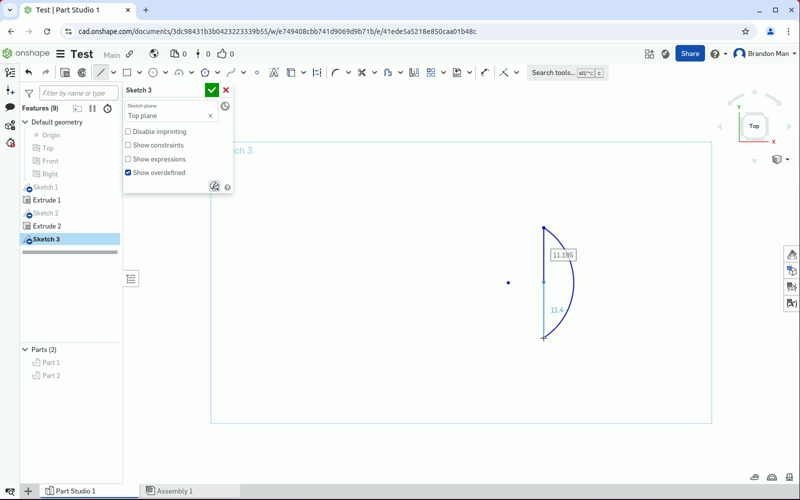
key(esc)
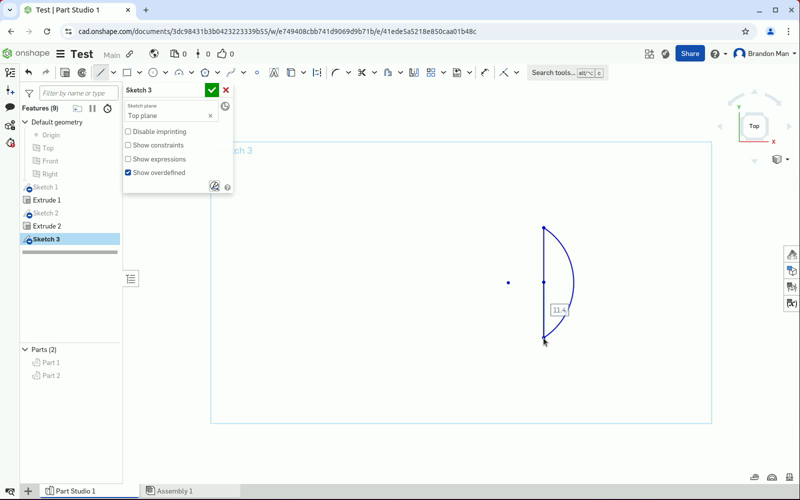
mouse_move(549, 303)
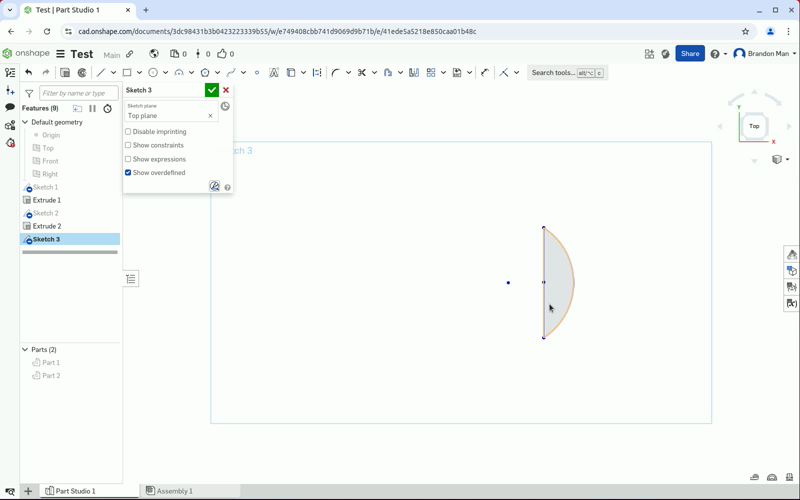
click(549, 303)
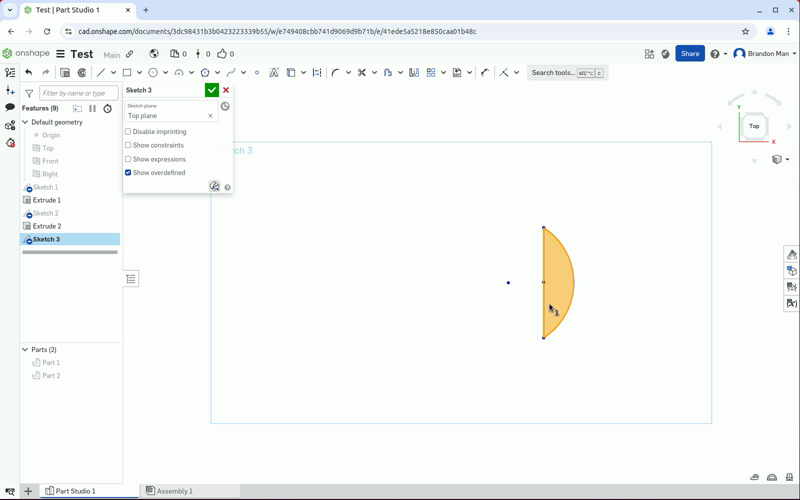
mouse_move(73, 352)
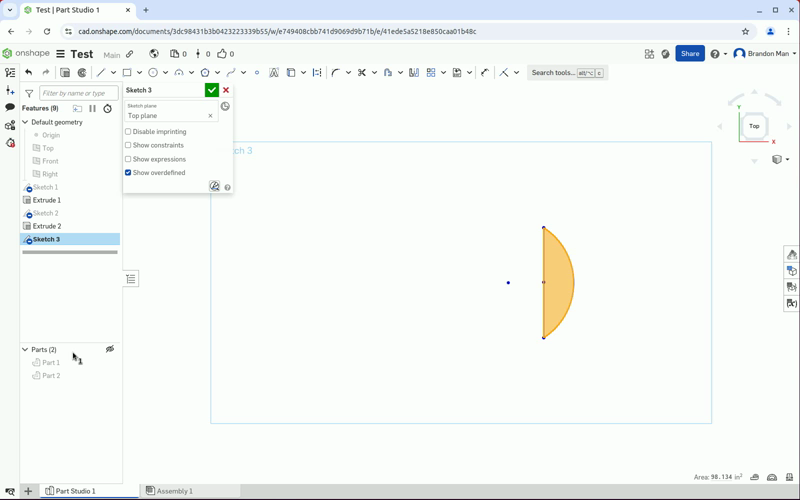
key(shift+y)
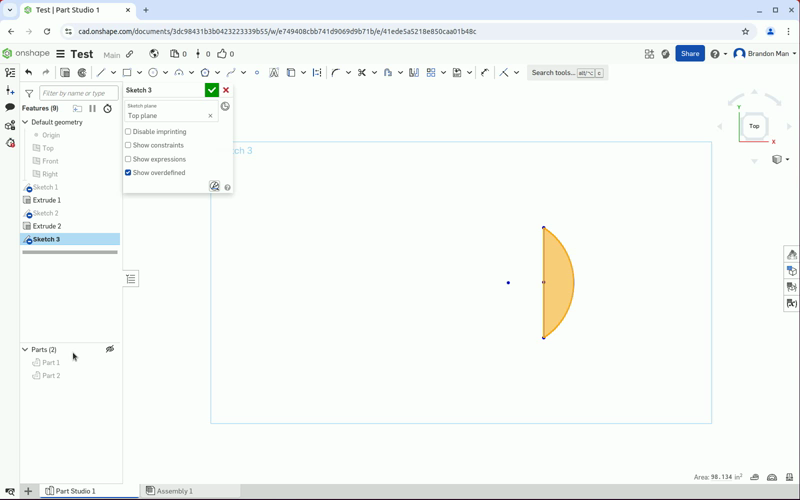
key(shift+e)
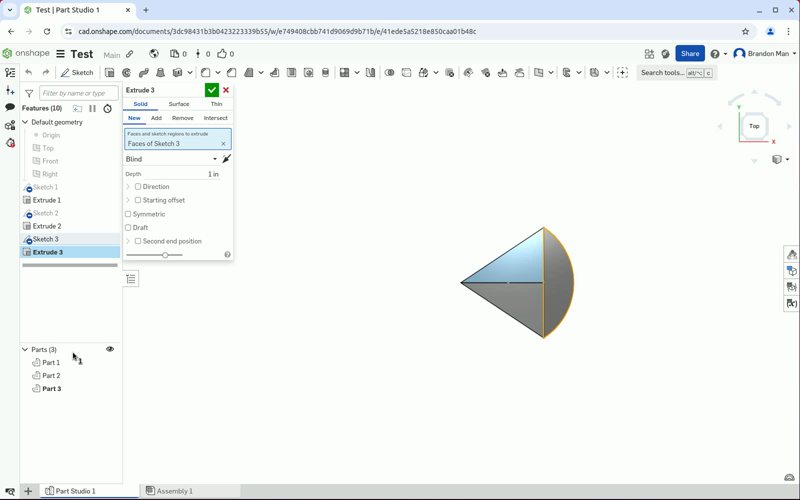
mouse_move(143, 106)
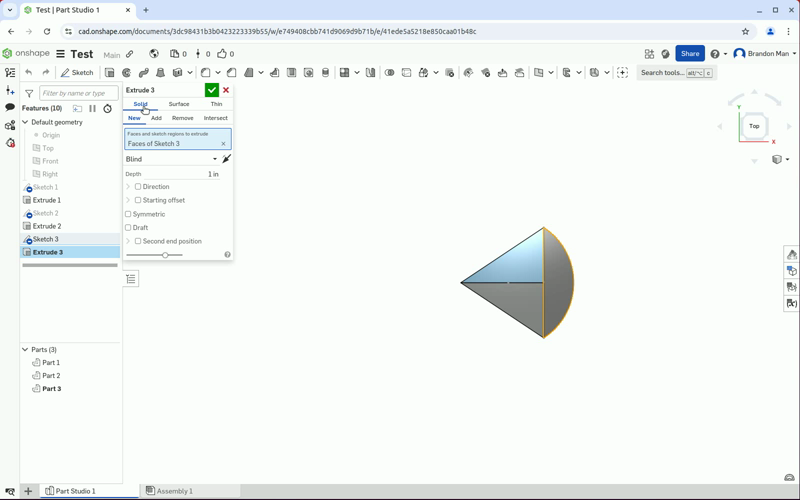
click(143, 106)
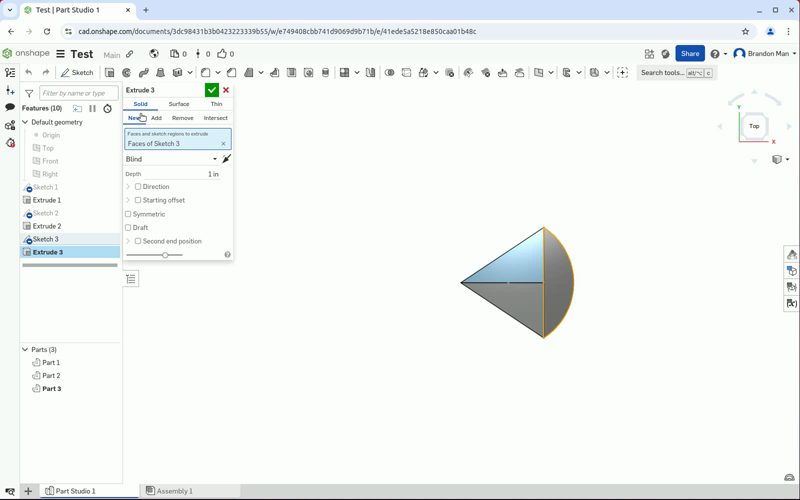
mouse_move(137, 120)
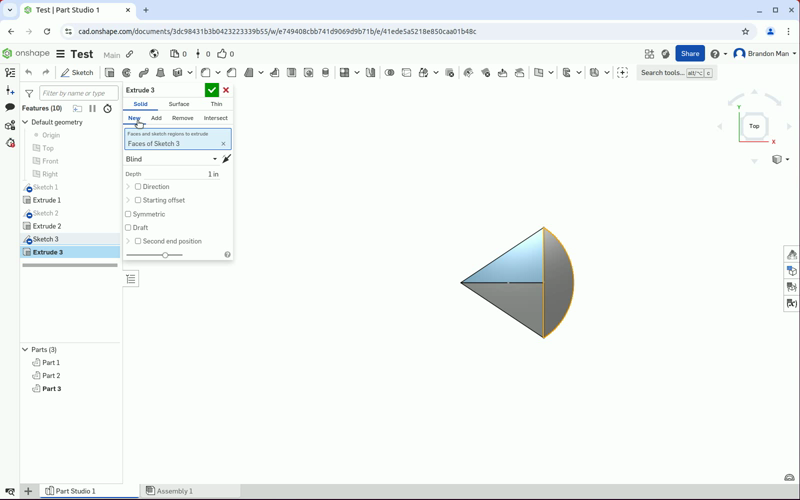
click(137, 120)
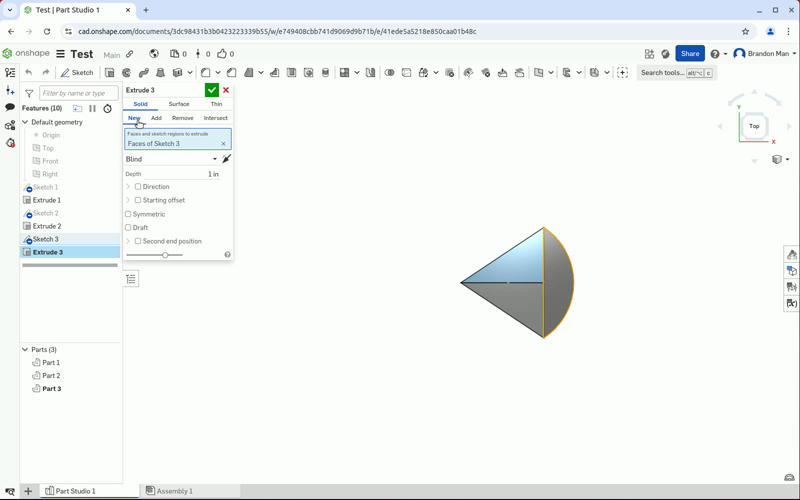
key(tab, 4)
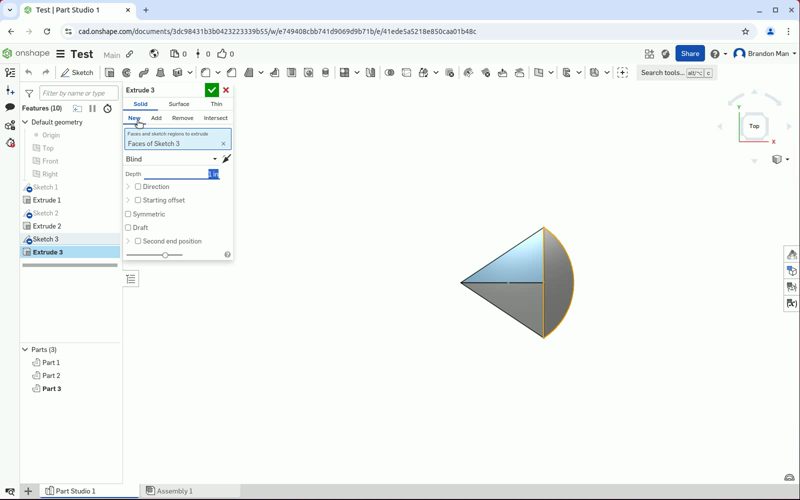
text(0.963)
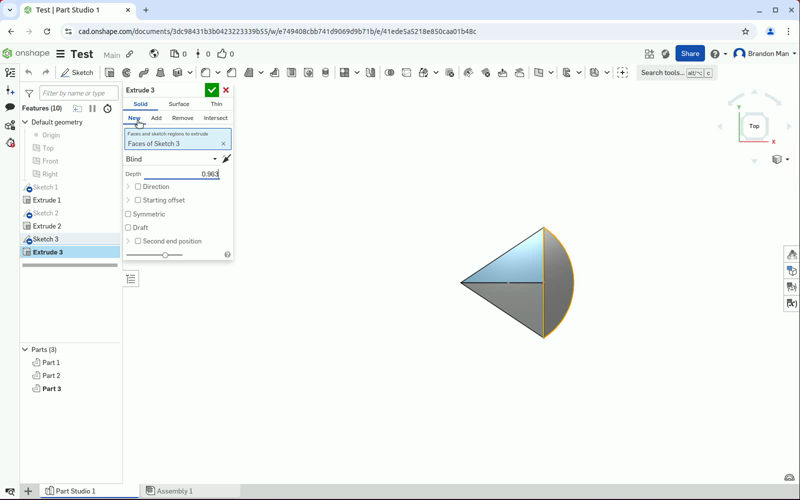
key(enter)
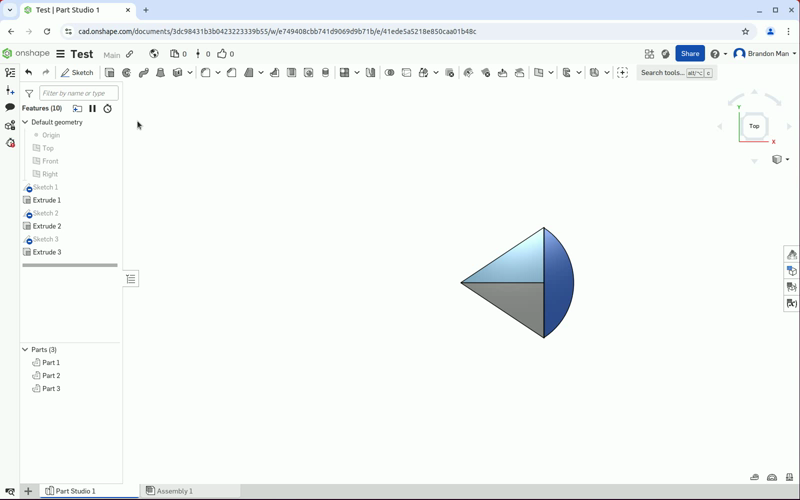
key(shift+h)
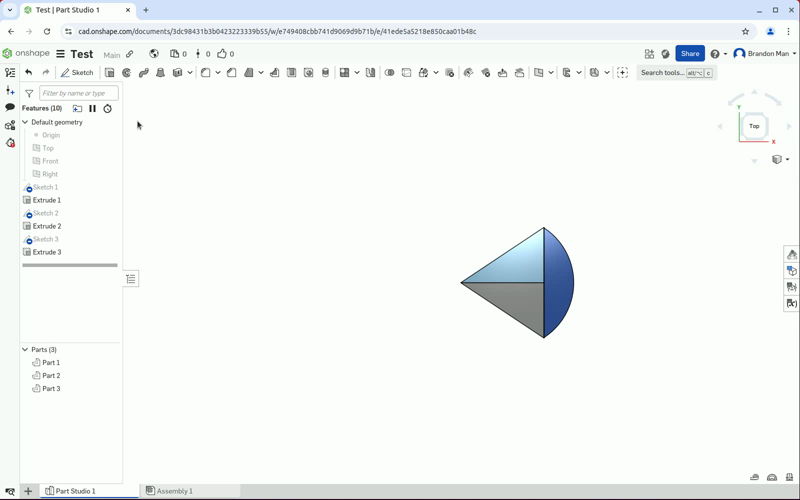
key(shift+h)
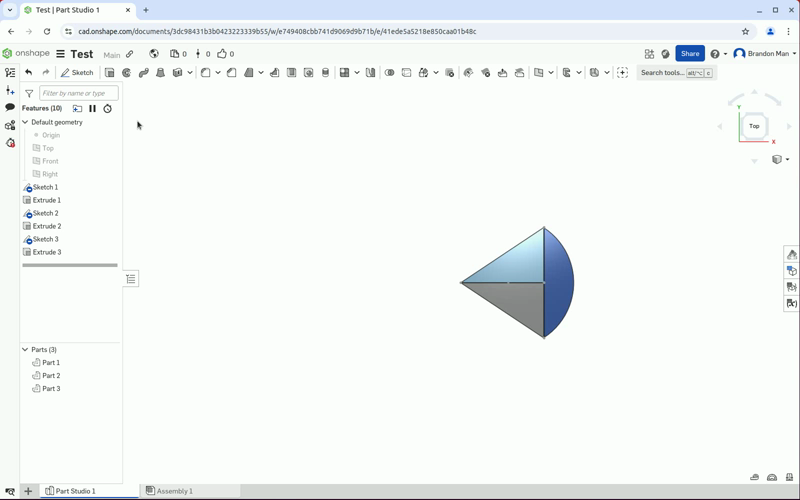
key(shift+7)
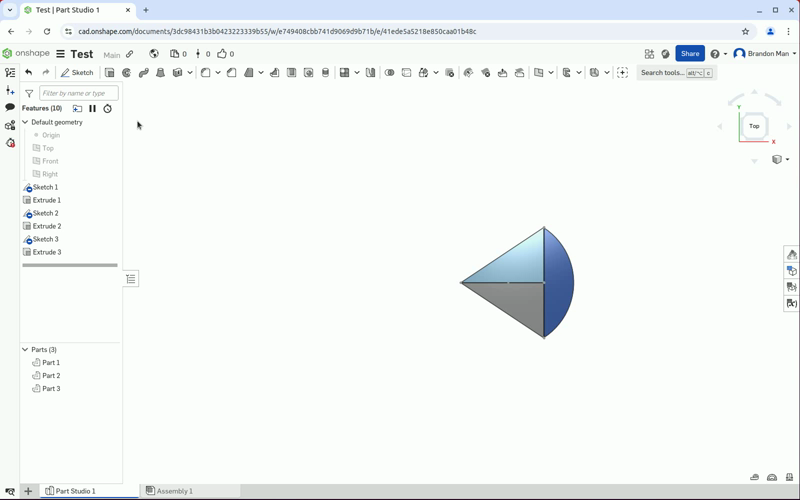
key(up, 3)
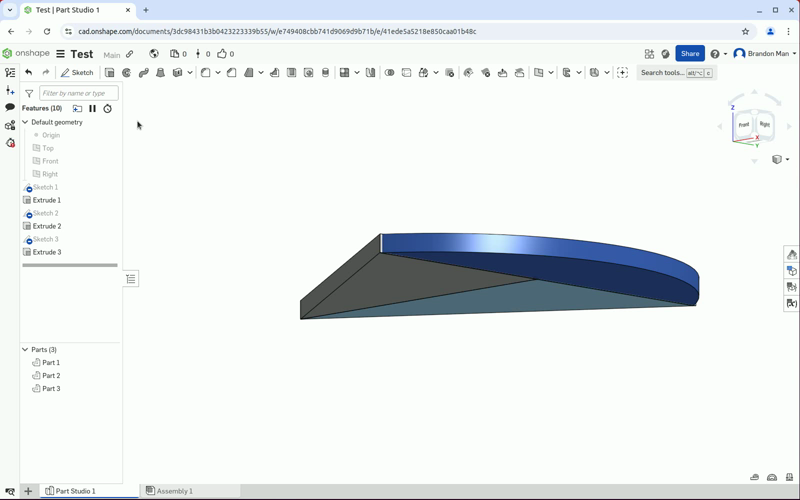
key(left, 3)
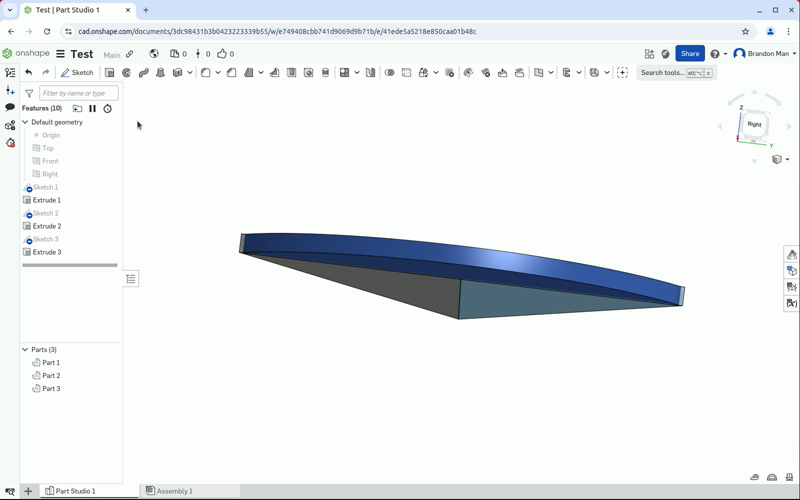
key(right, 3)
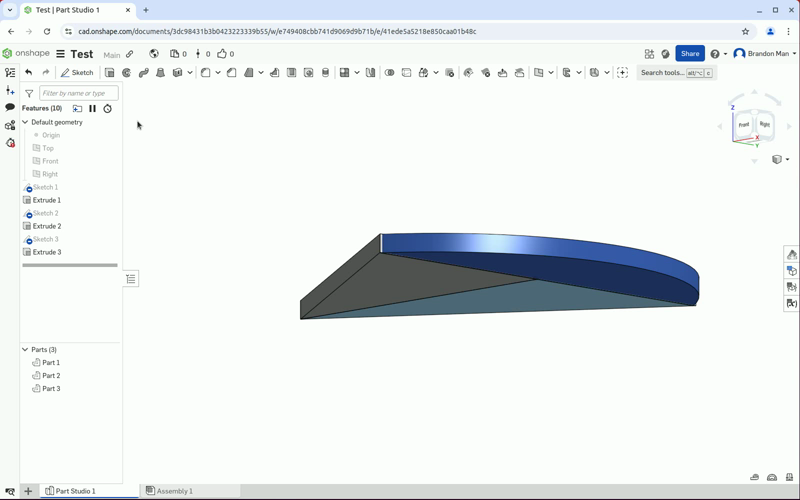
key(down, 3)
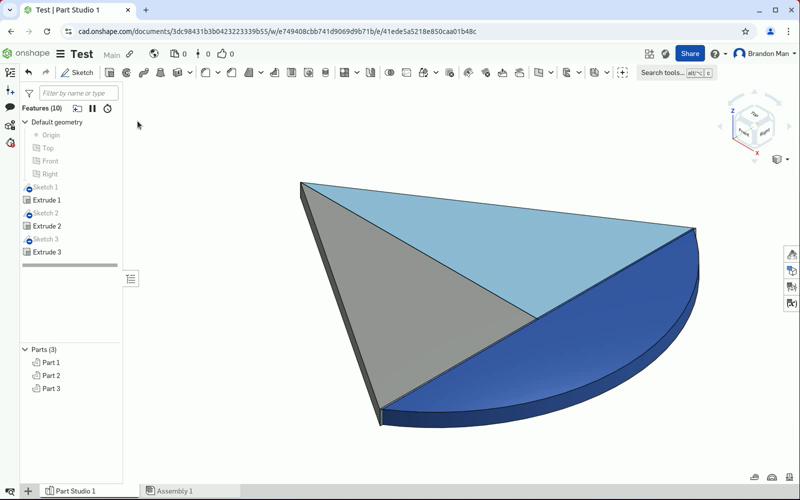
mouse_move(73, 189)
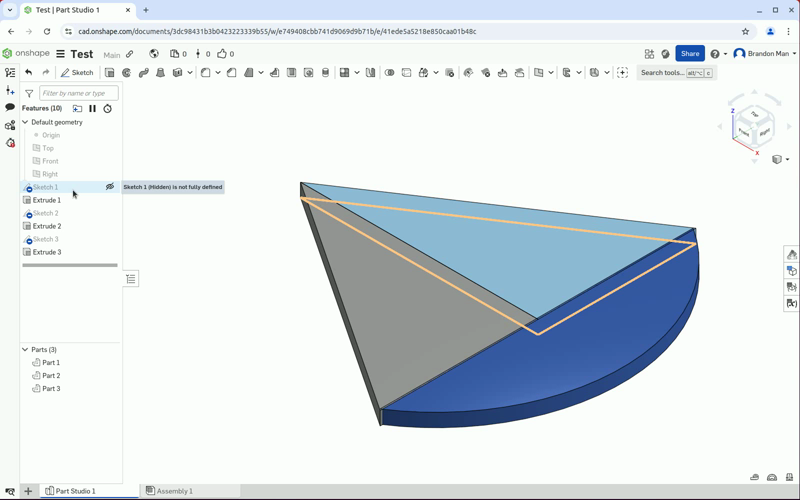
click(73, 189)